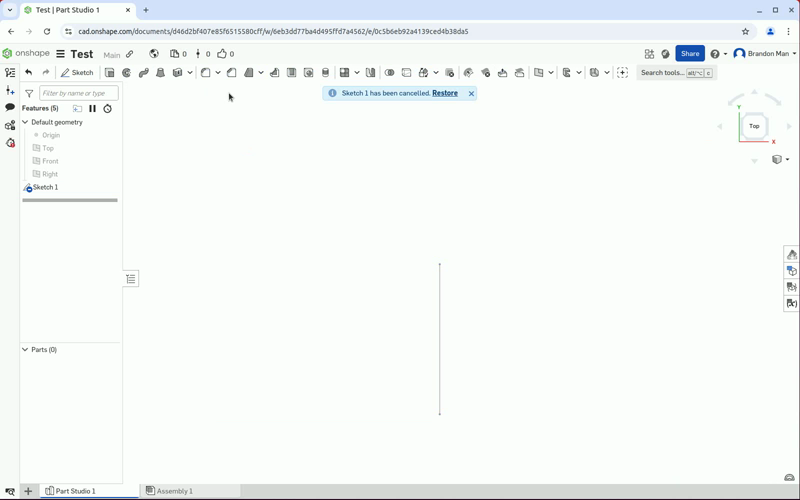
key(shift+h)
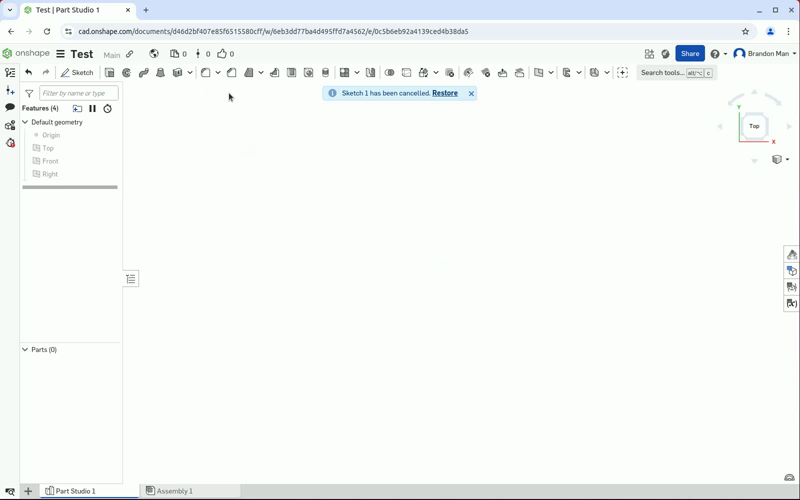
key(shift+s)
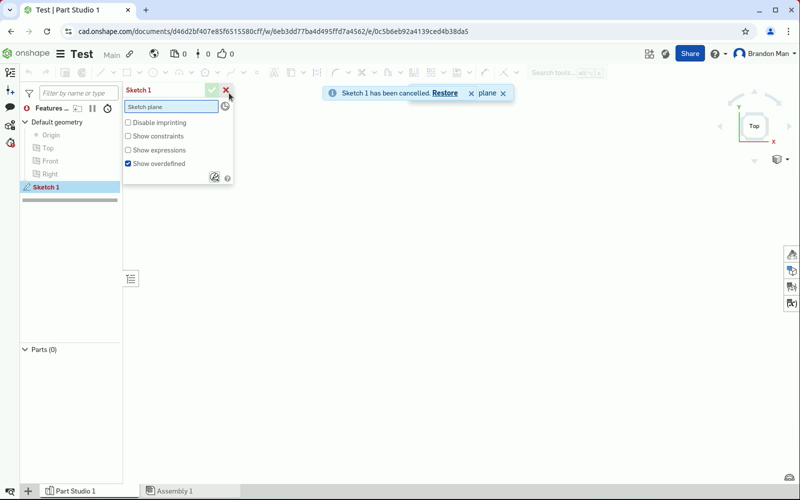
mouse_move(73, 150)
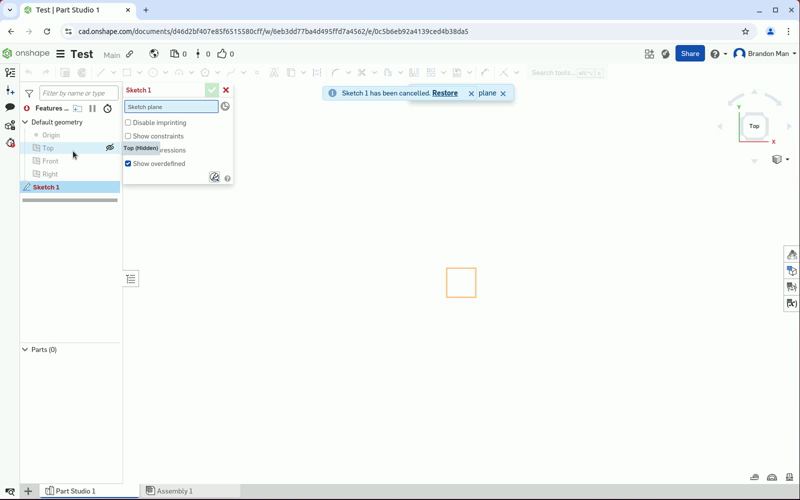
click(73, 150)
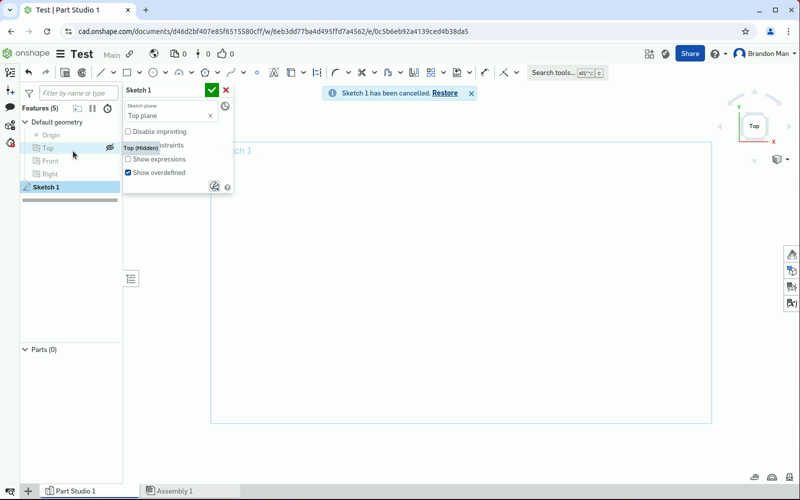
mouse_move(73, 352)
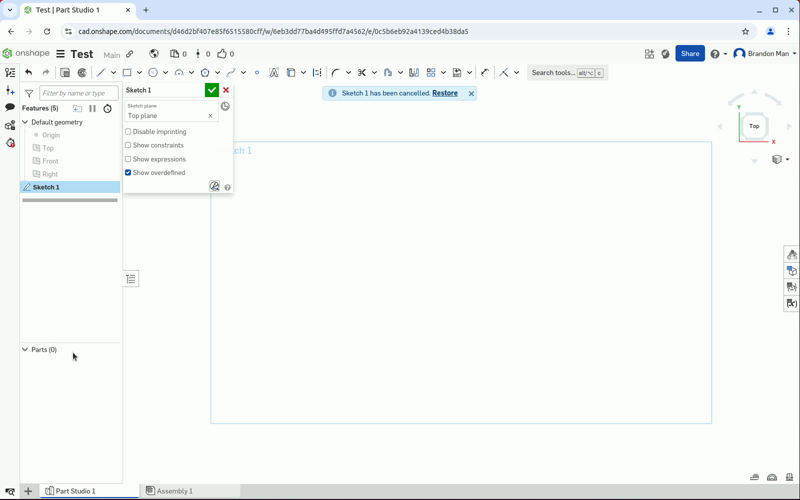
key(y)
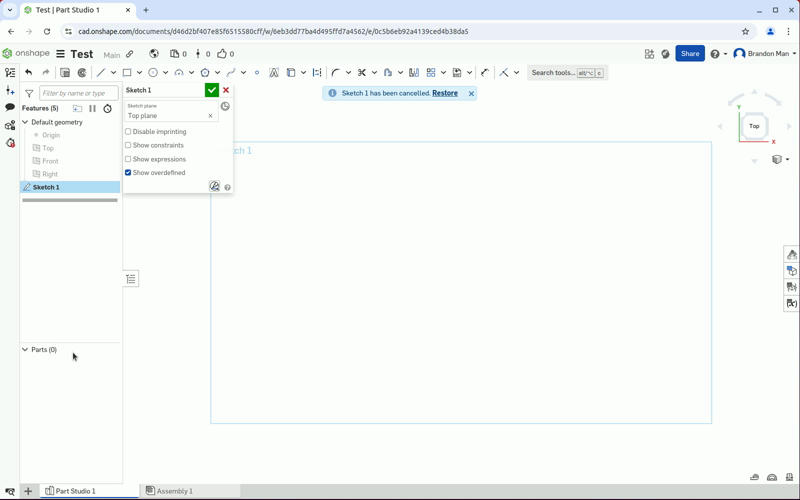
key(l)
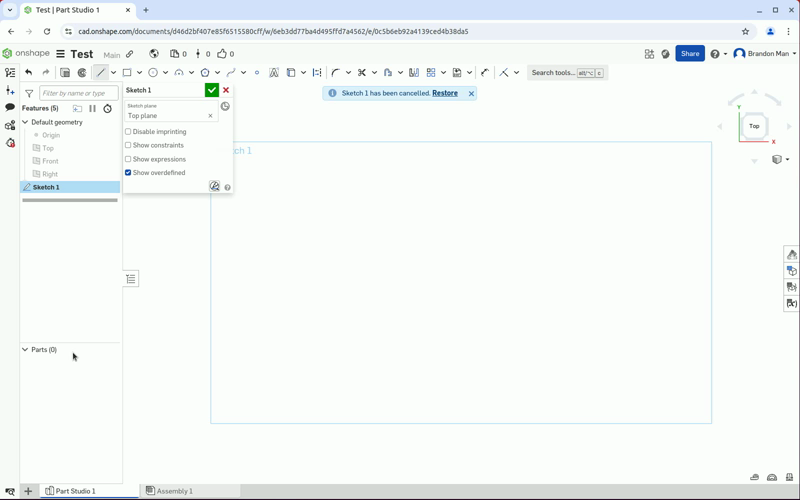
key_down(shift)
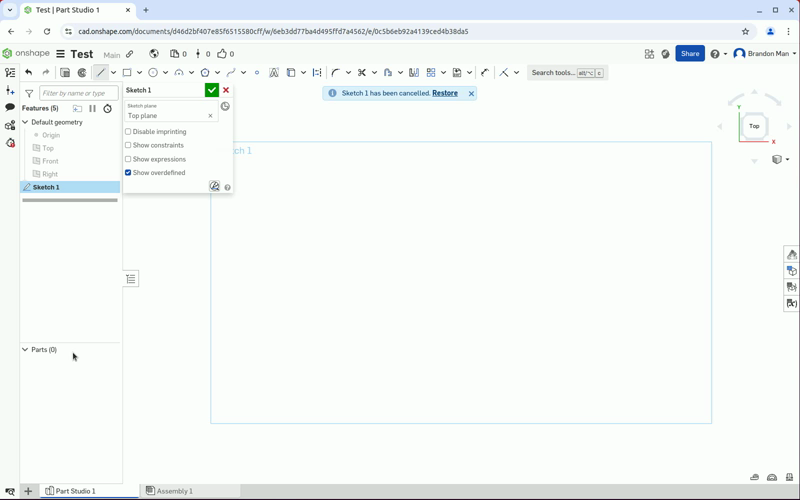
mouse_move(460, 282)
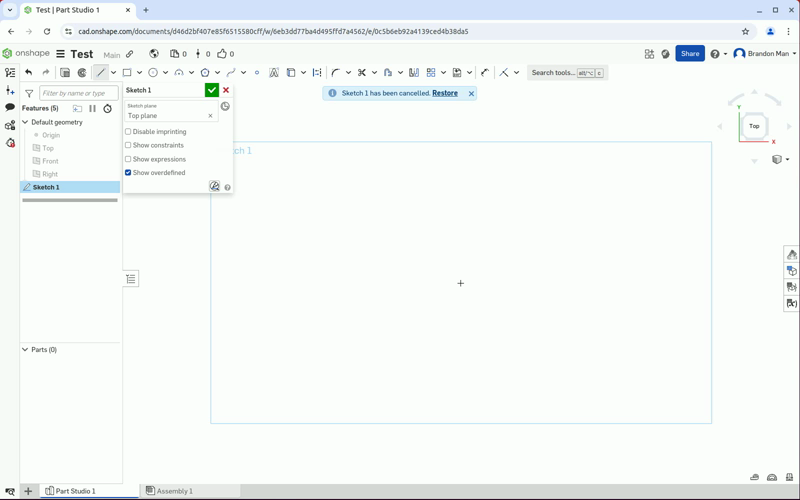
click(460, 282)
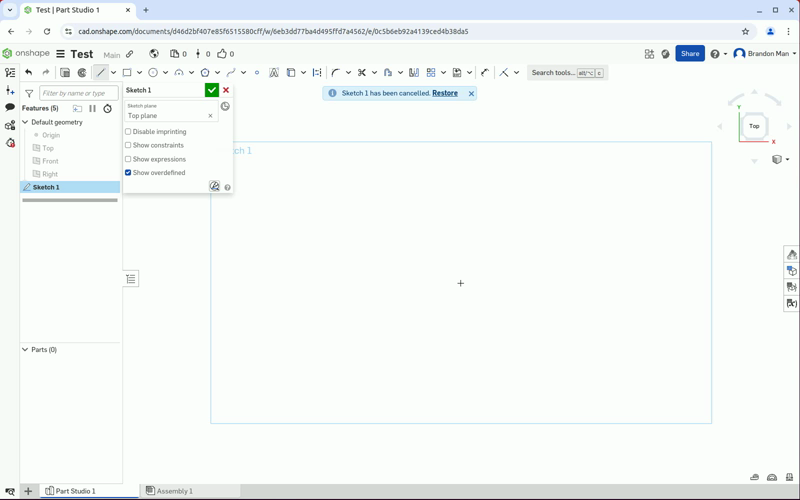
key_up(shift)
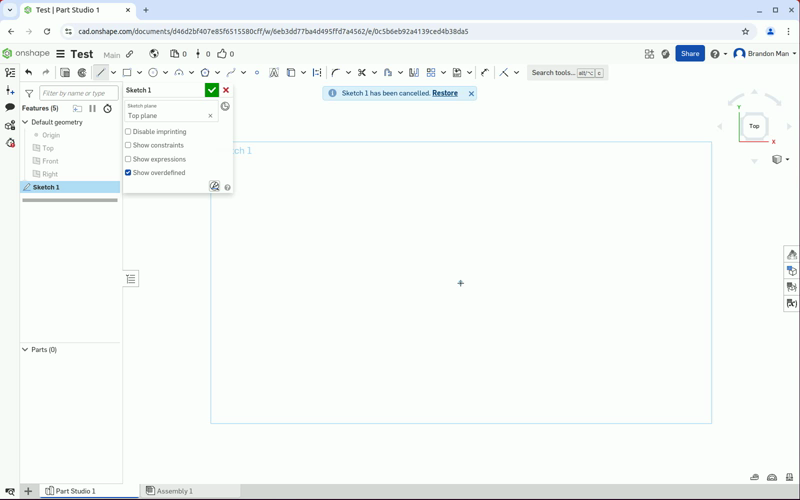
key_down(shift)
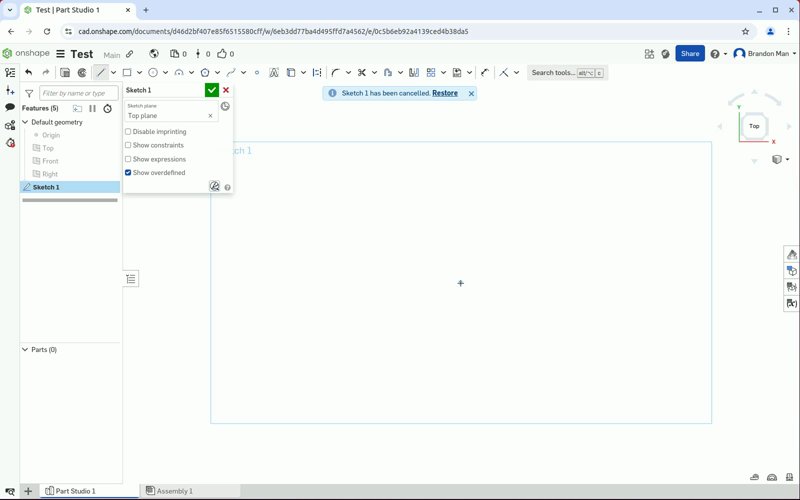
mouse_move(553, 282)
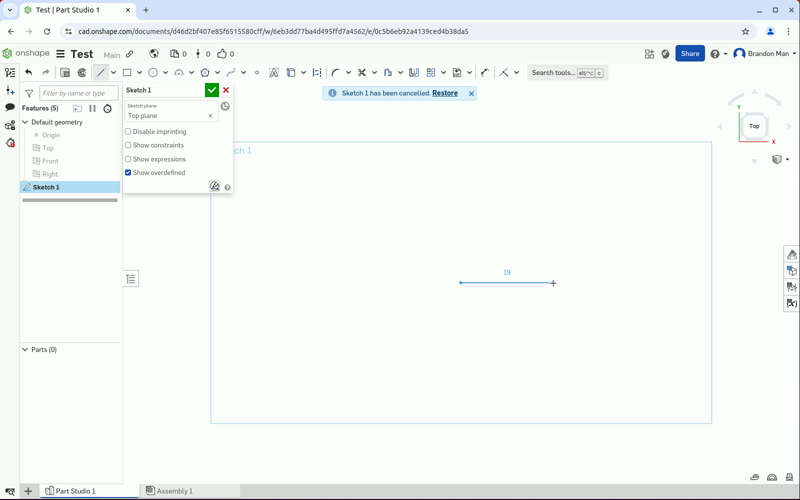
click(553, 282)
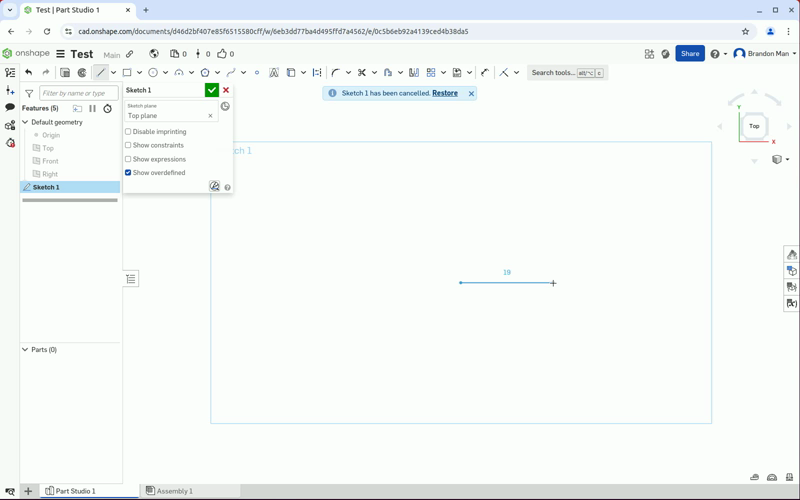
key_up(shift)
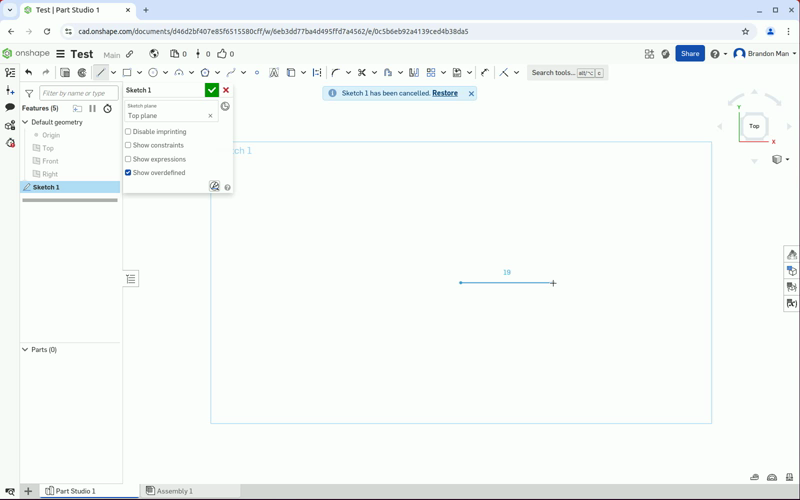
key_down(shift)
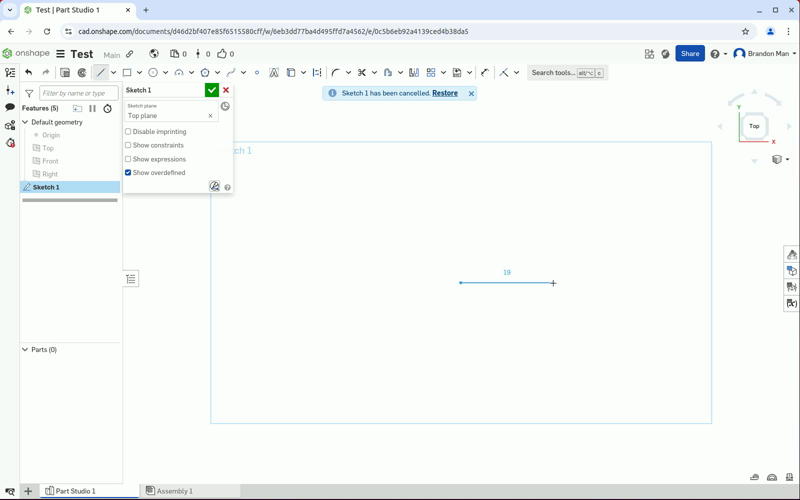
mouse_move(553, 170)
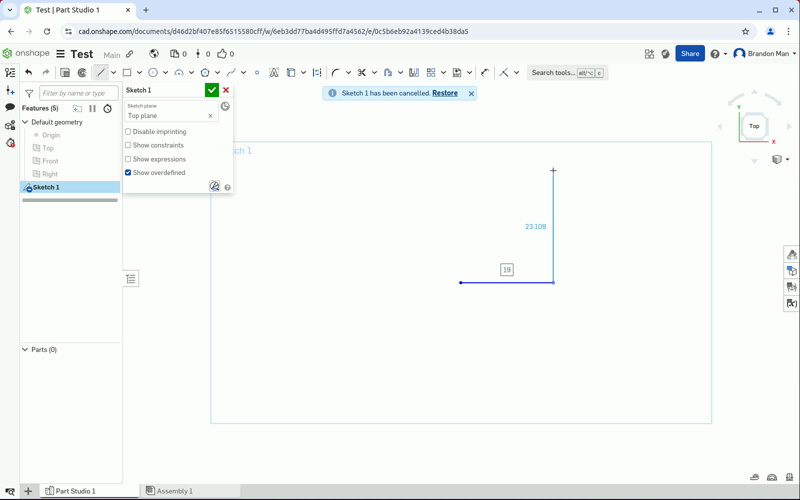
click(553, 170)
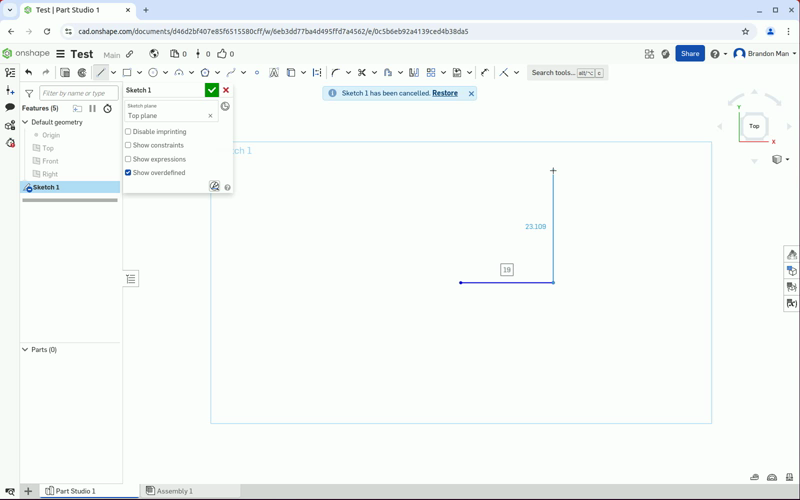
key_up(shift)
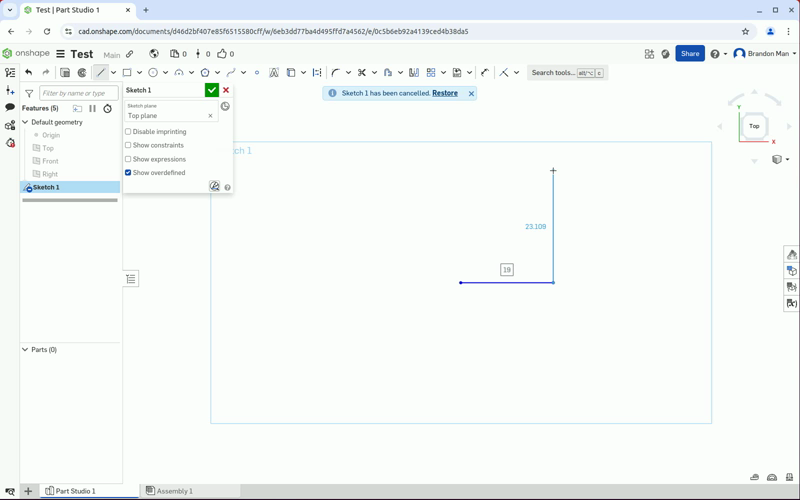
key_down(shift)
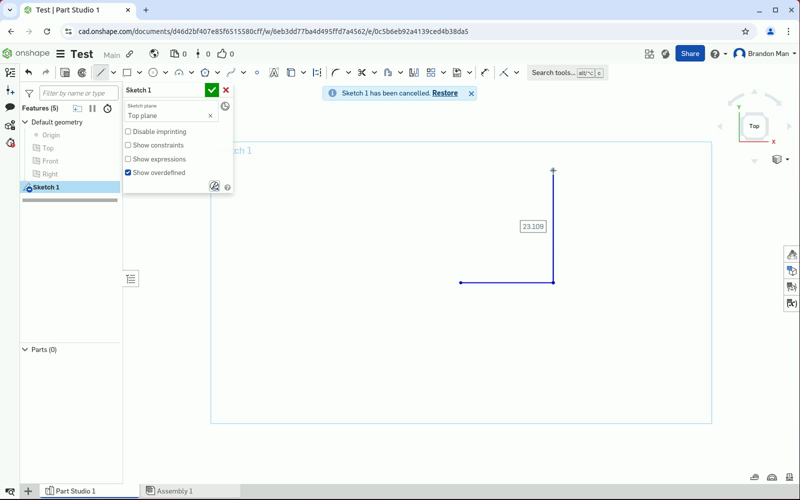
mouse_move(460, 170)
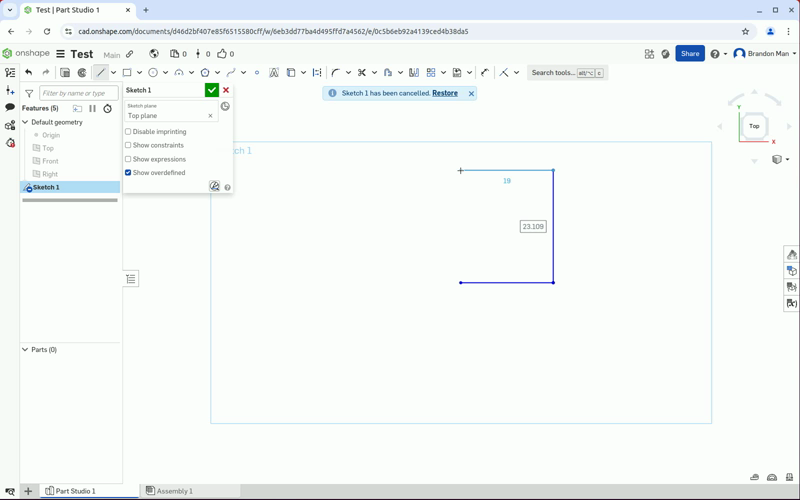
click(460, 170)
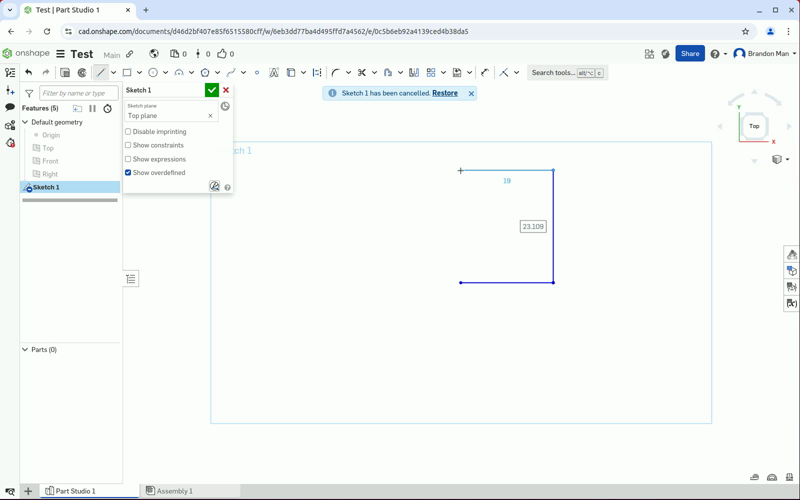
key_up(shift)
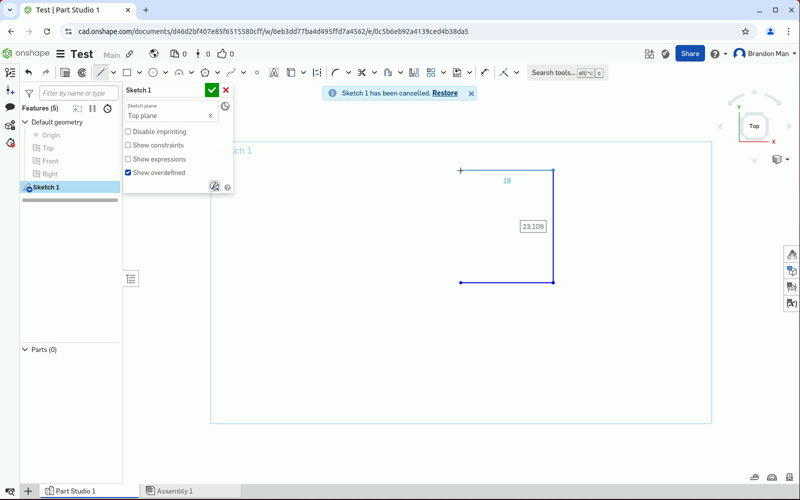
key_down(shift)
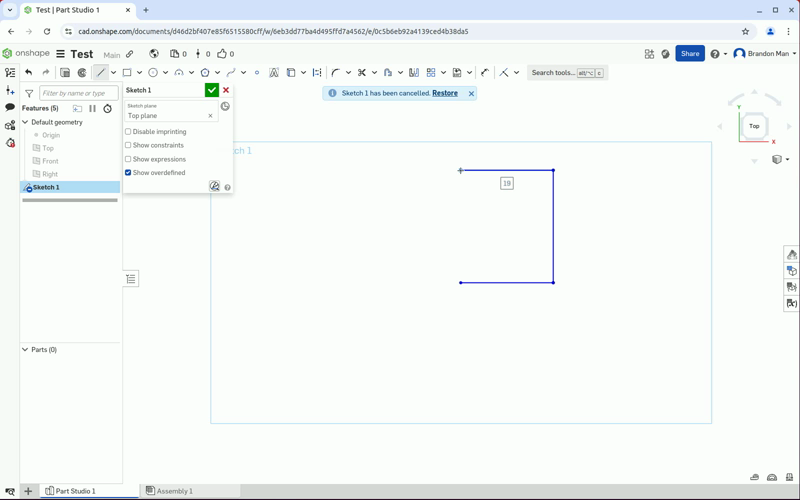
mouse_move(460, 282)
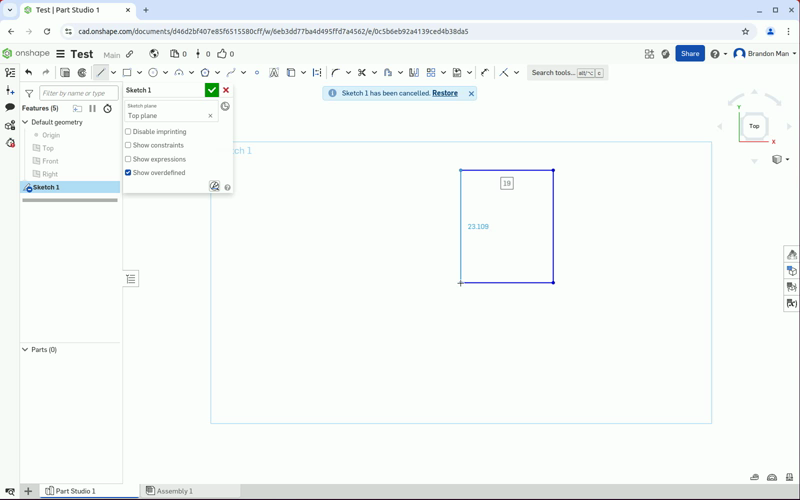
key_up(shift)
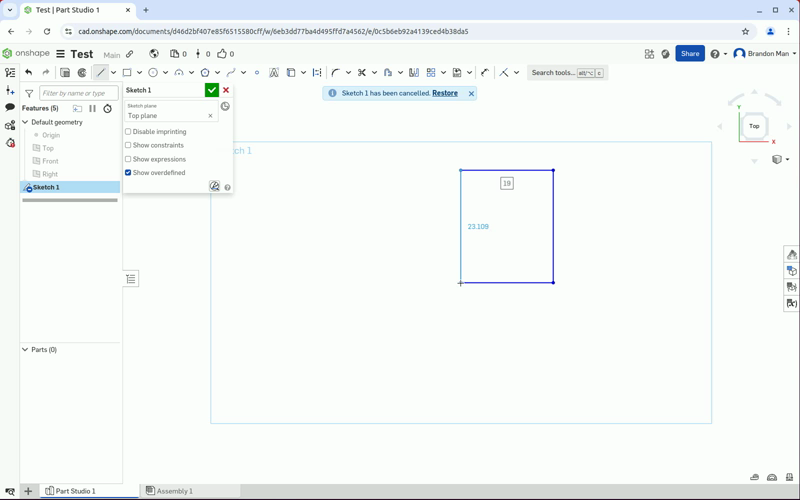
click(460, 282)
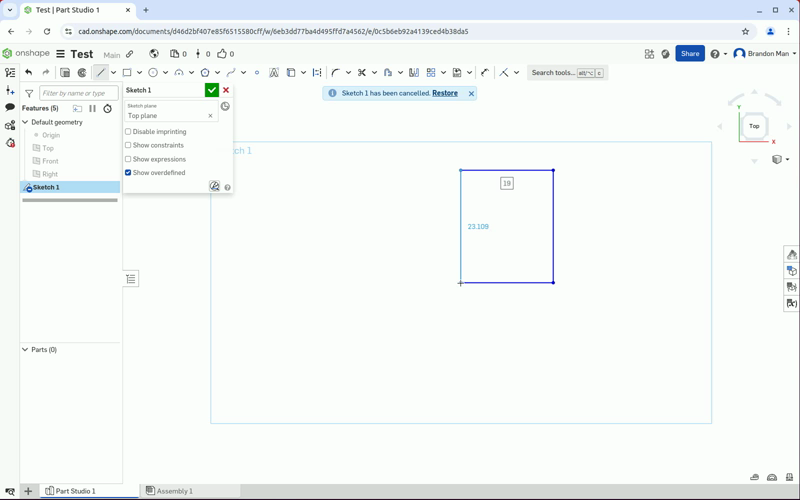
key(esc)
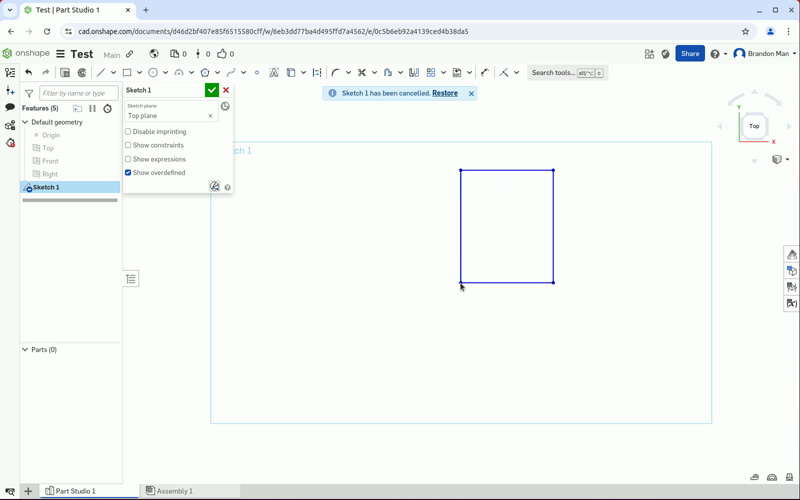
mouse_move(521, 230)
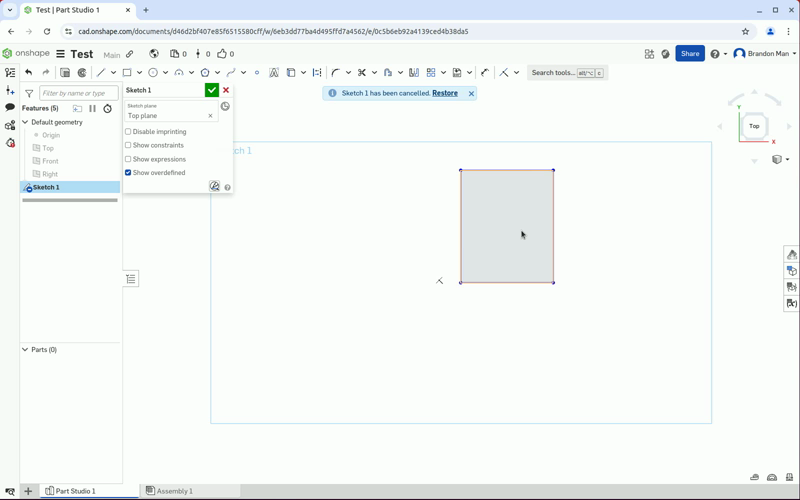
click(521, 230)
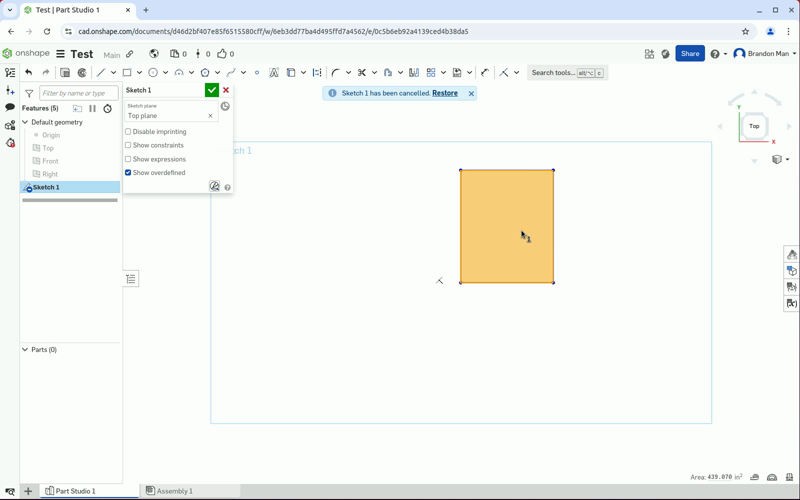
mouse_move(73, 352)
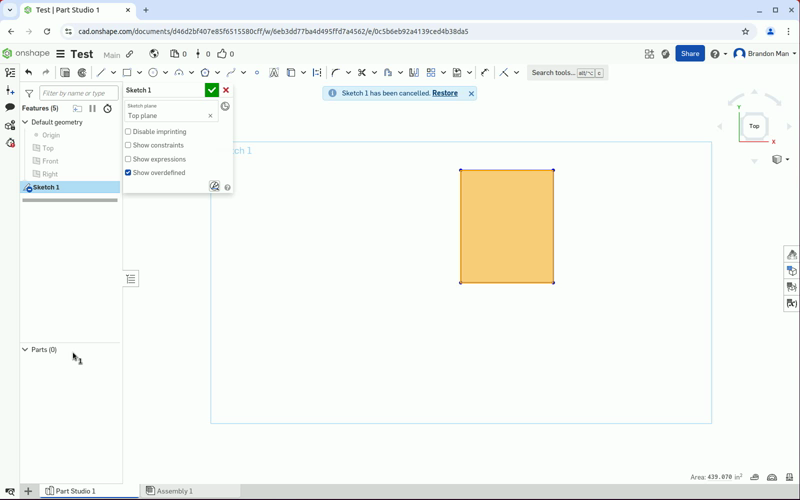
key(shift+y)
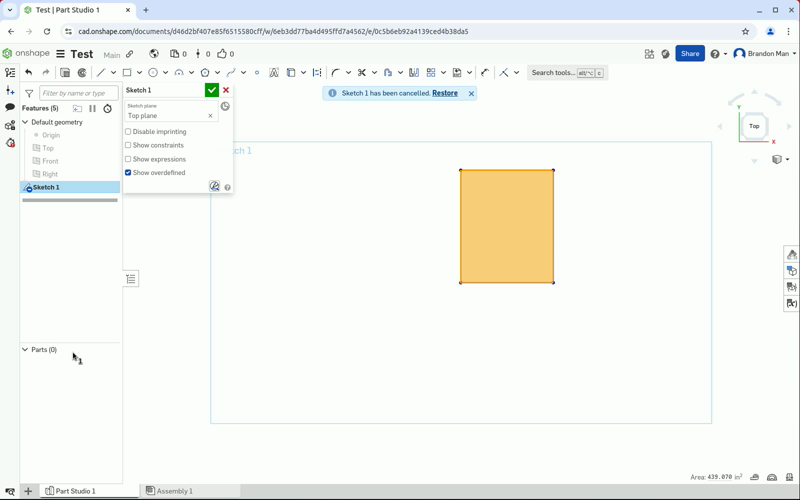
key(shift+e)
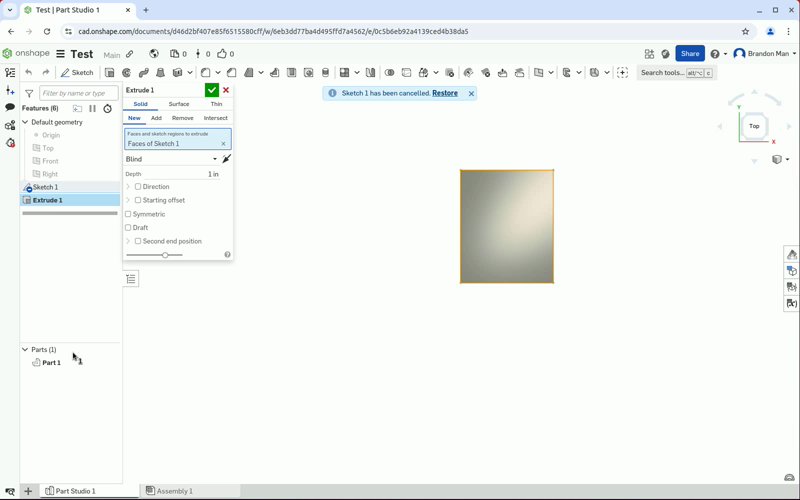
mouse_move(143, 106)
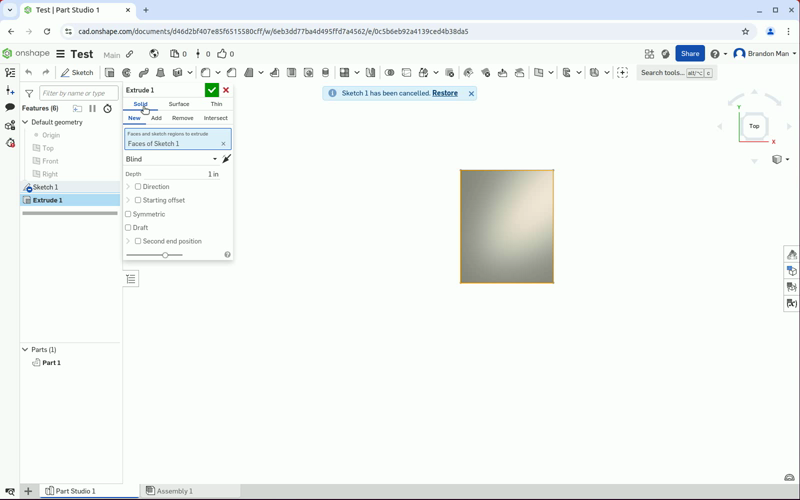
click(143, 106)
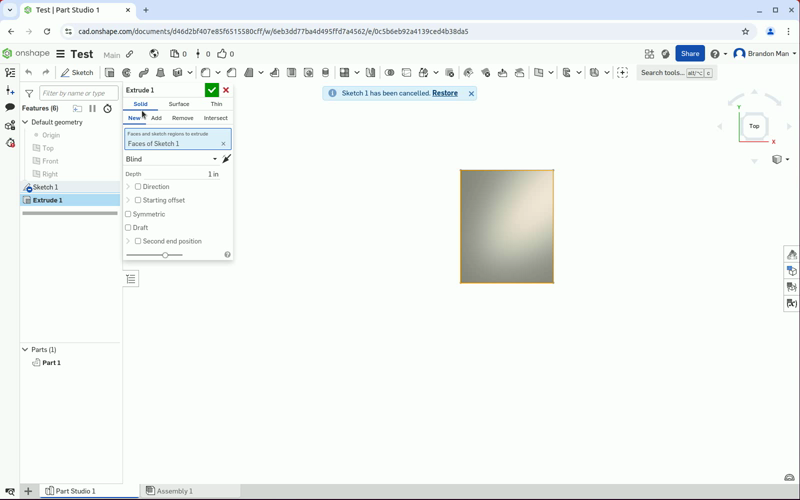
mouse_move(137, 120)
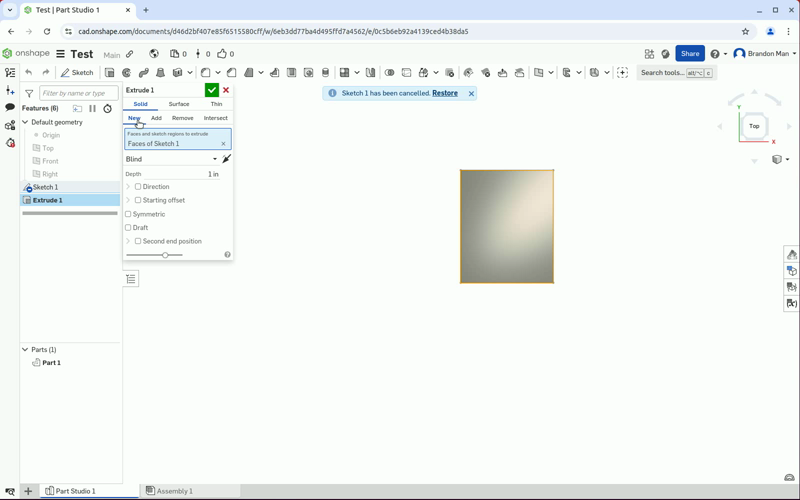
click(137, 120)
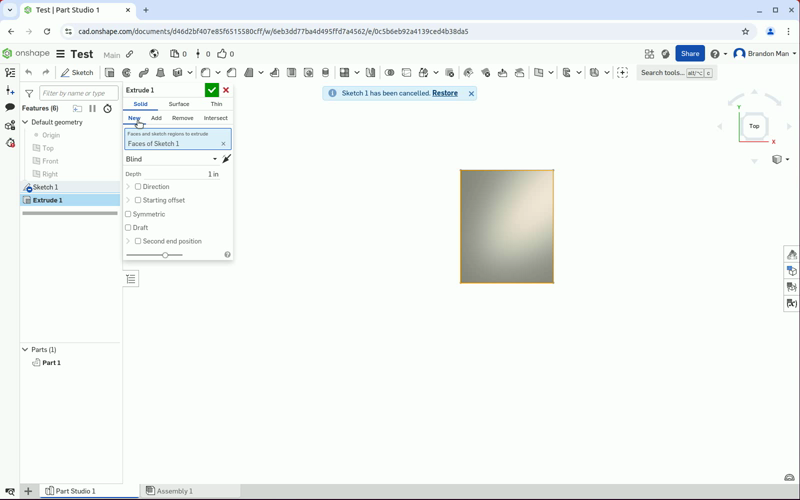
key(tab, 4)
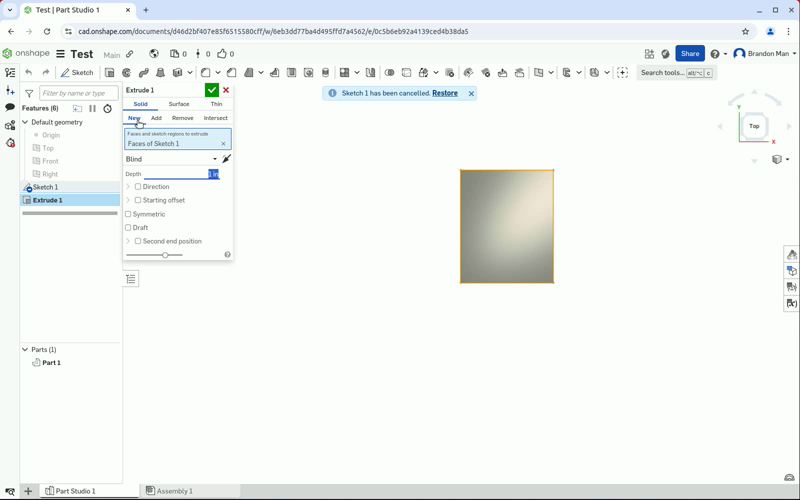
text(16.128)
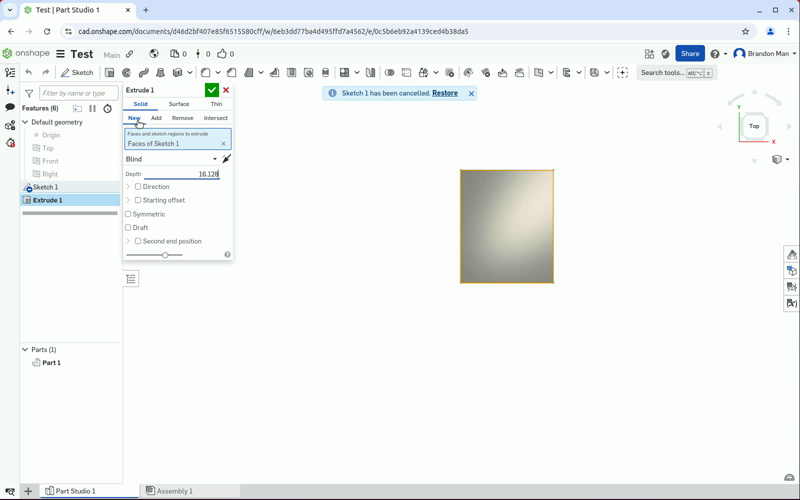
key(enter)
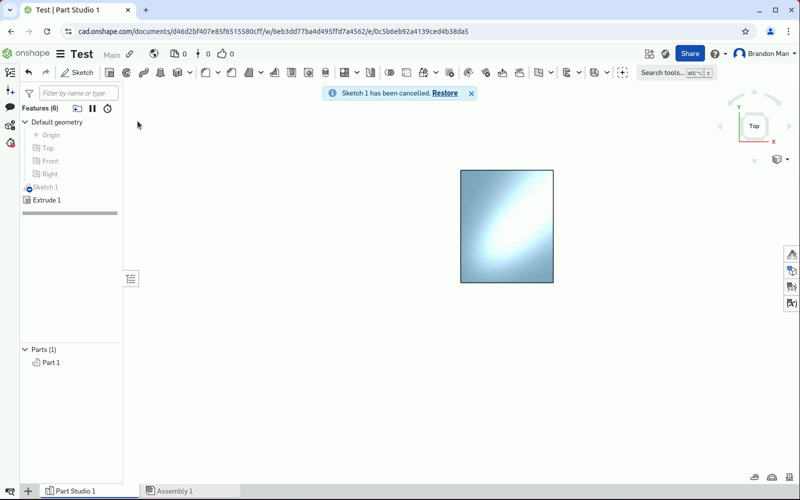
key(shift+h)
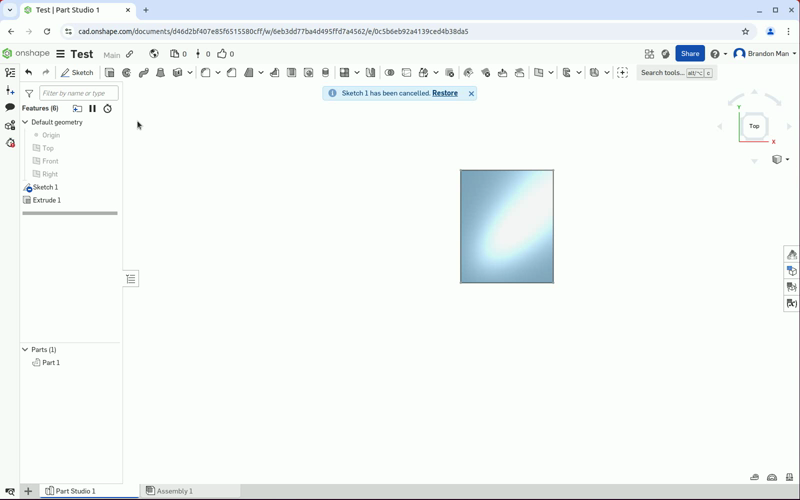
key(shift+h)
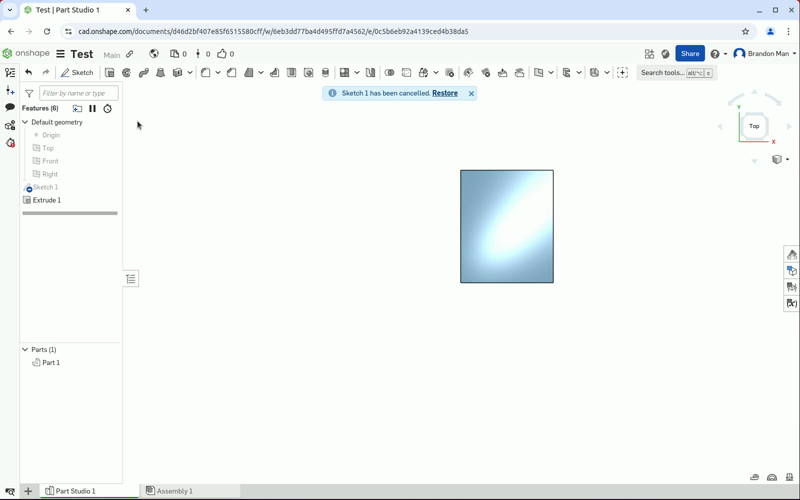
mouse_move(73, 189)
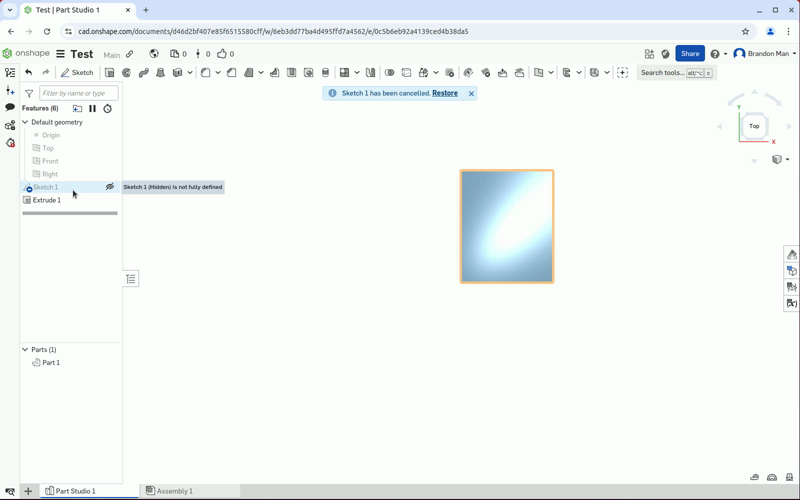
click(73, 189)
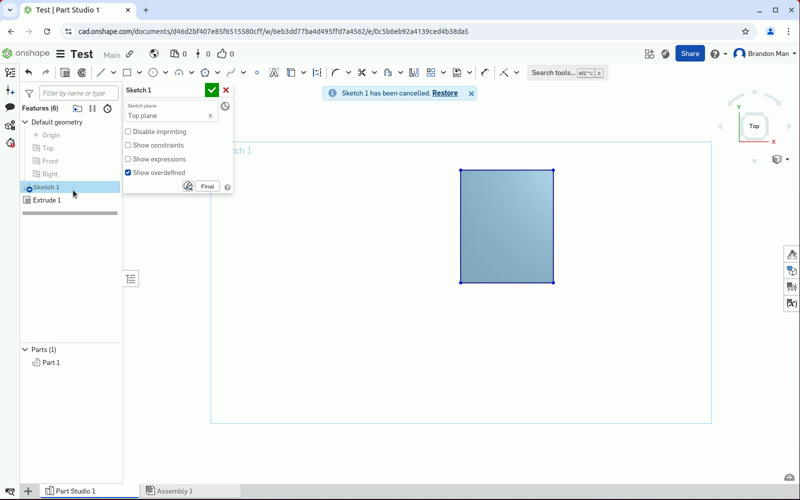
mouse_move(229, 92)
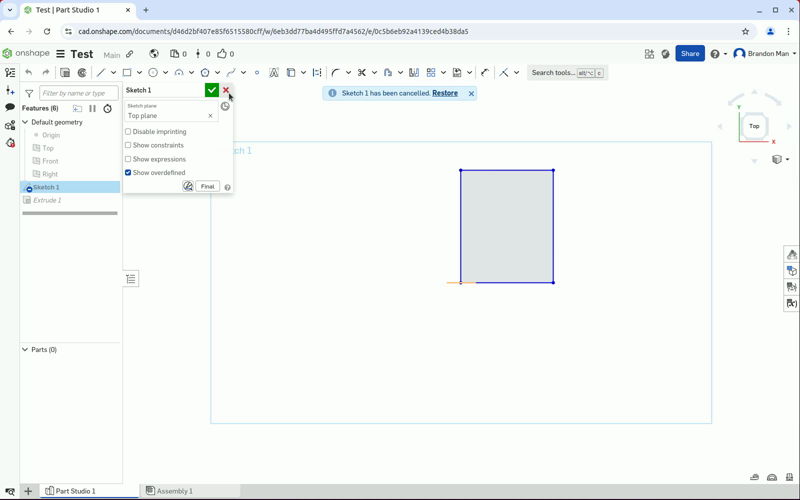
click(229, 92)
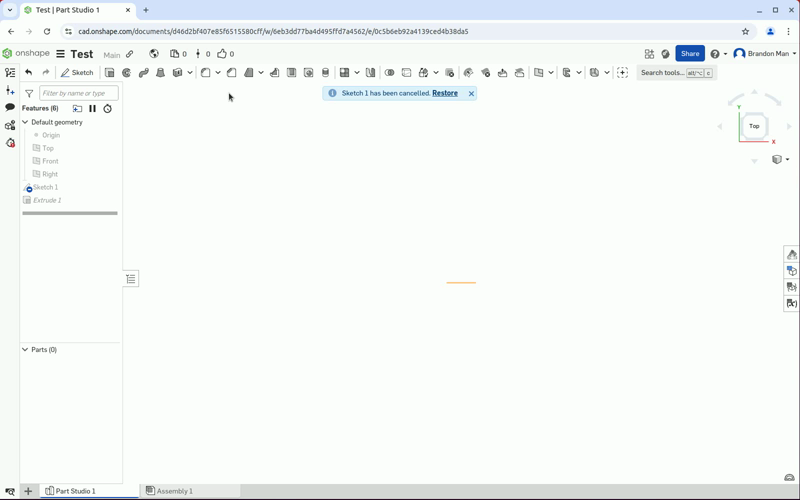
mouse_move(73, 352)
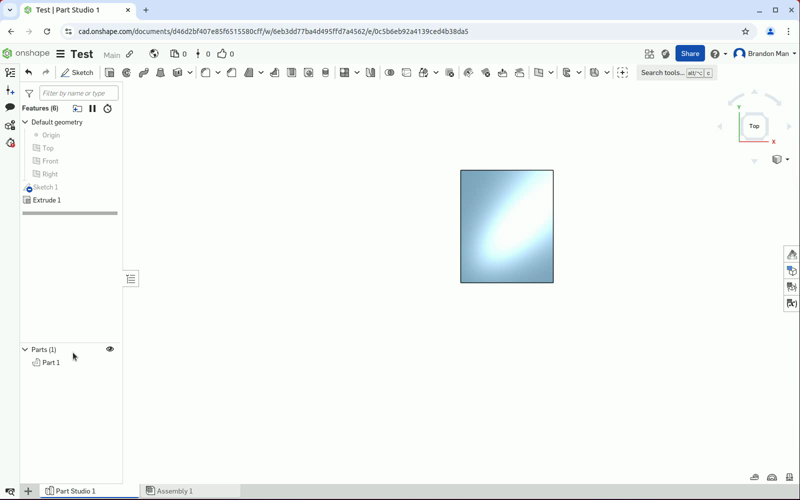
key(y)
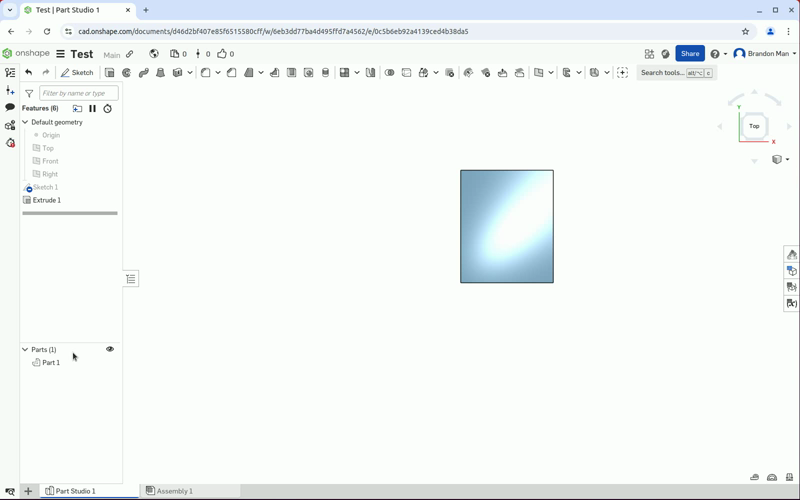
key(shift+p)
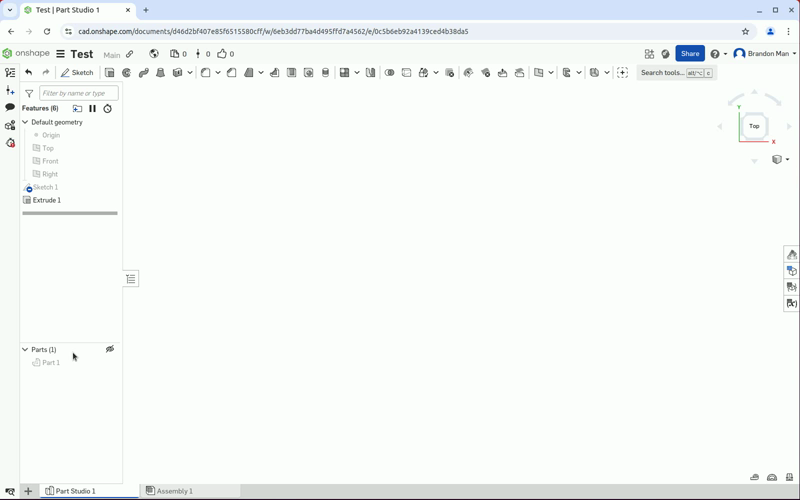
key(space)
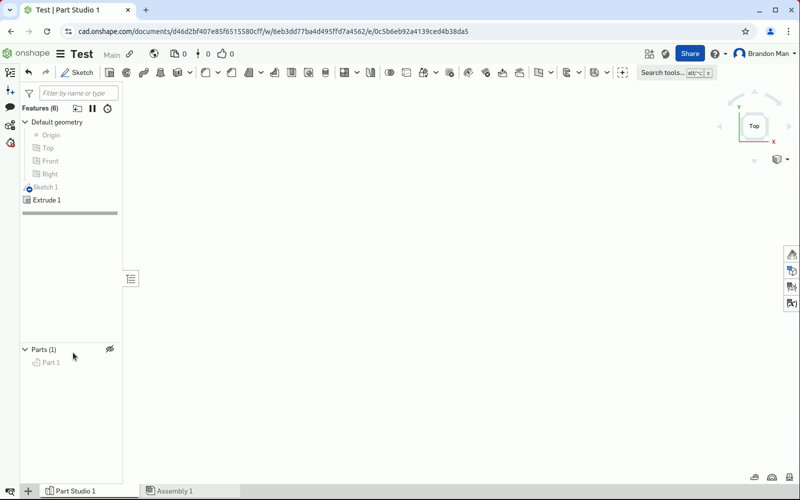
key_down(shift)
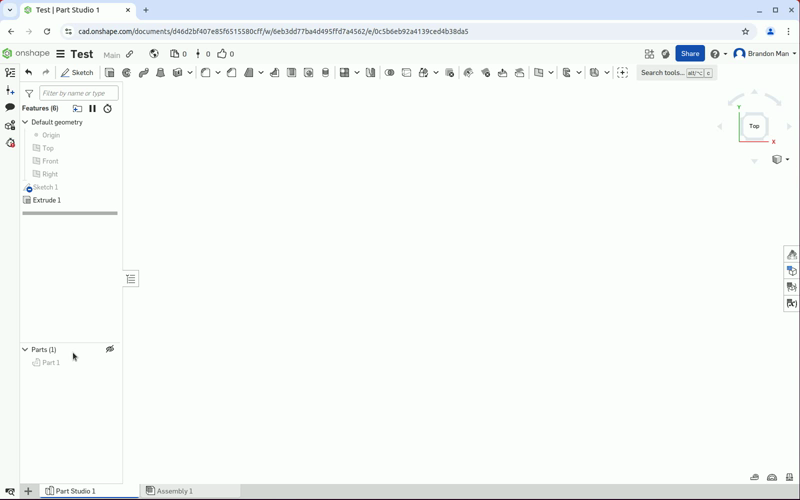
key(up)
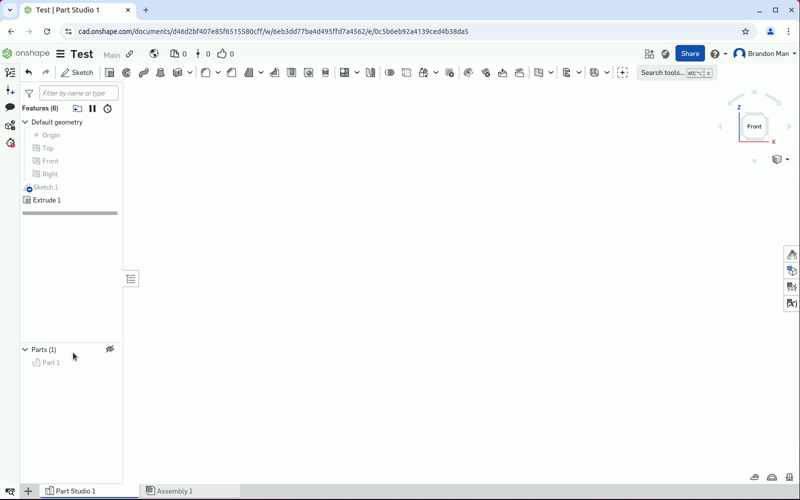
key_up(shift)
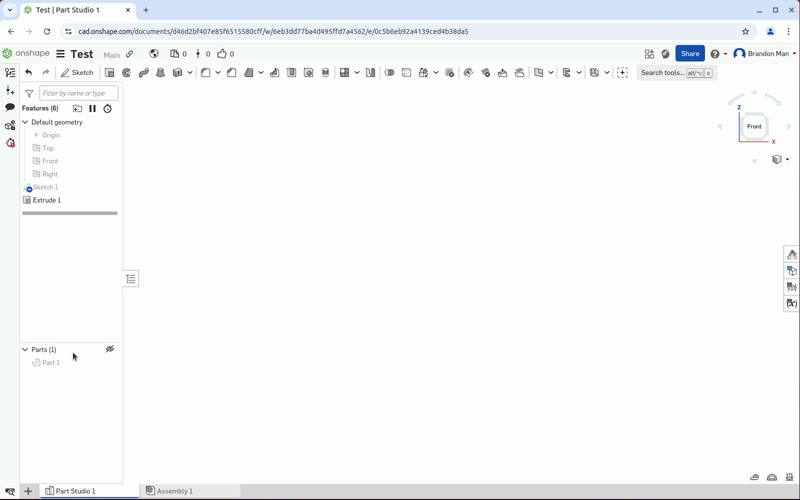
mouse_move(73, 352)
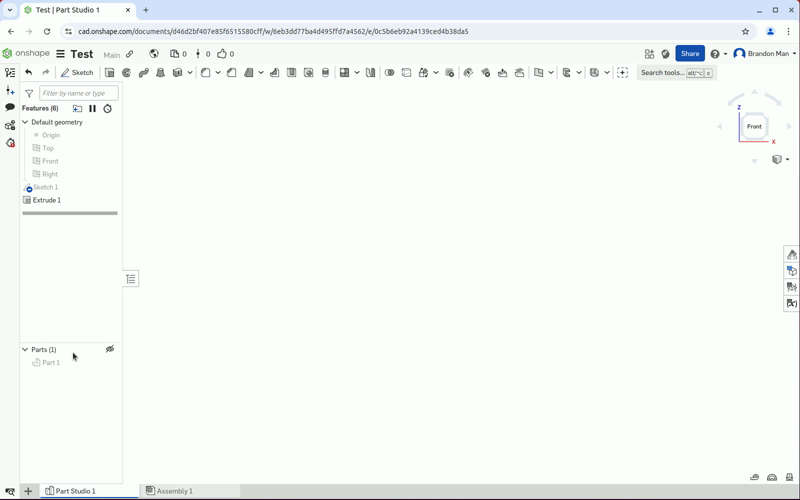
key(shift+y)
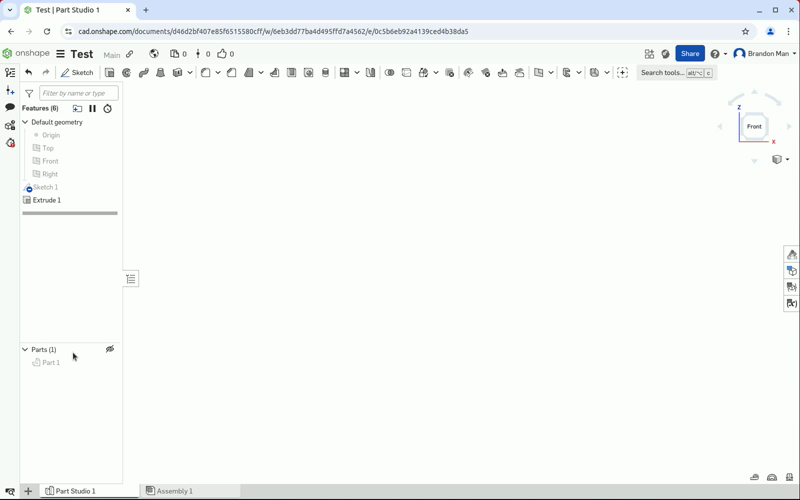
key(shift+s)
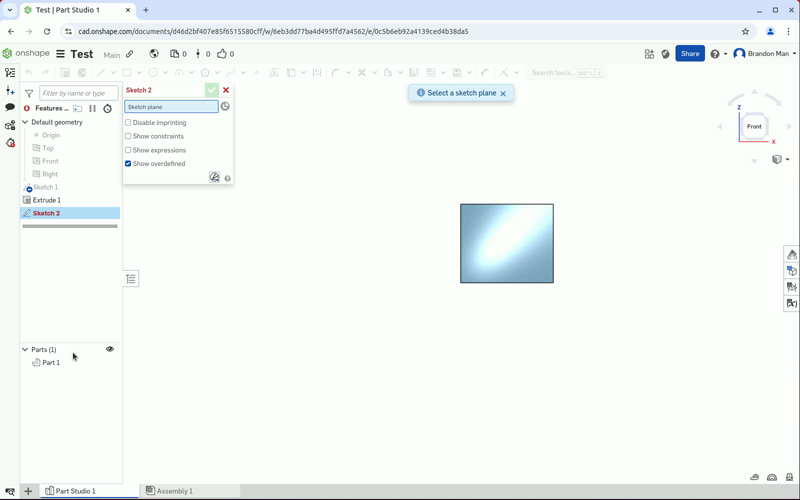
mouse_move(73, 163)
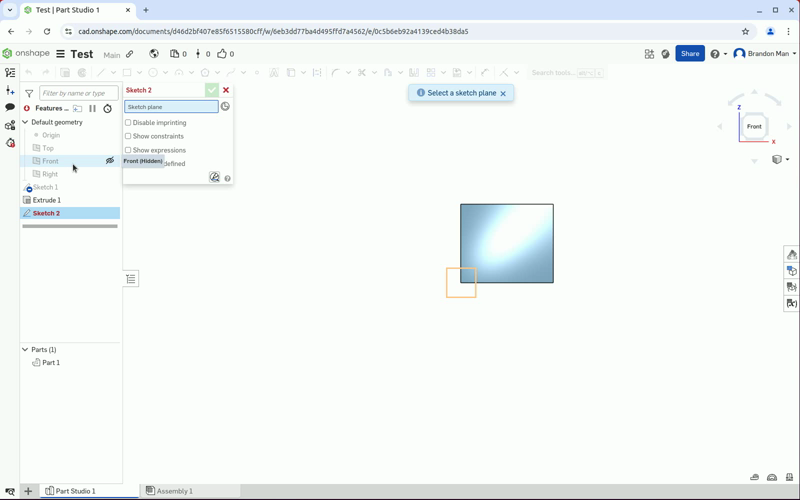
click(73, 163)
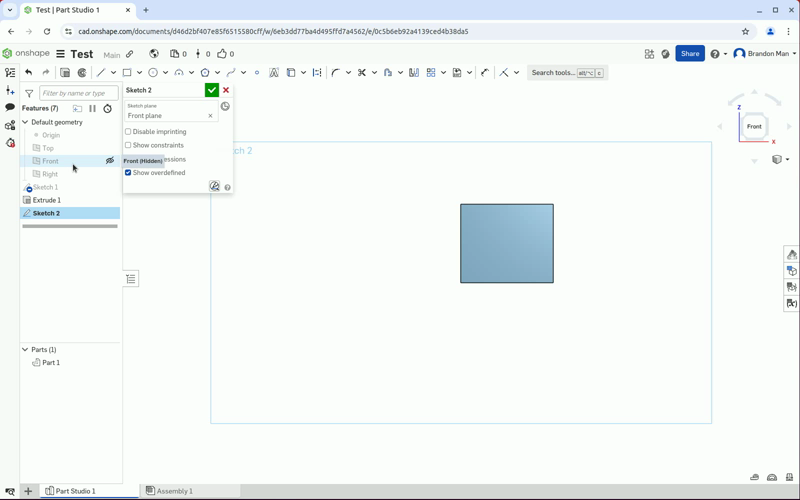
mouse_move(73, 352)
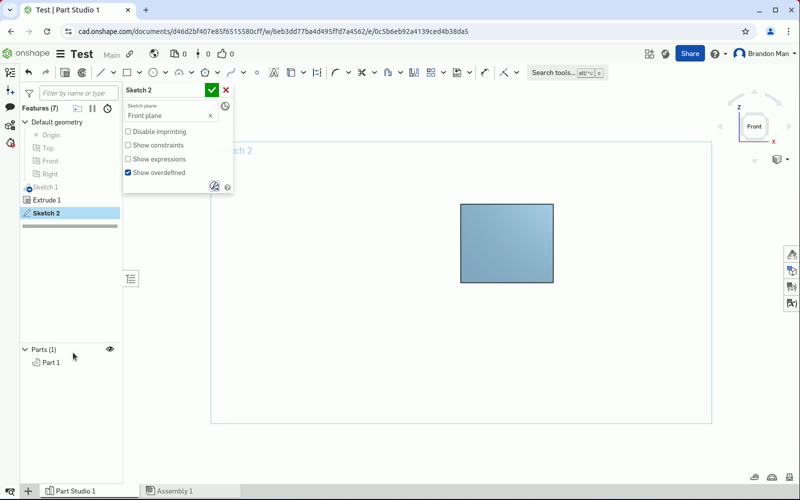
key(y)
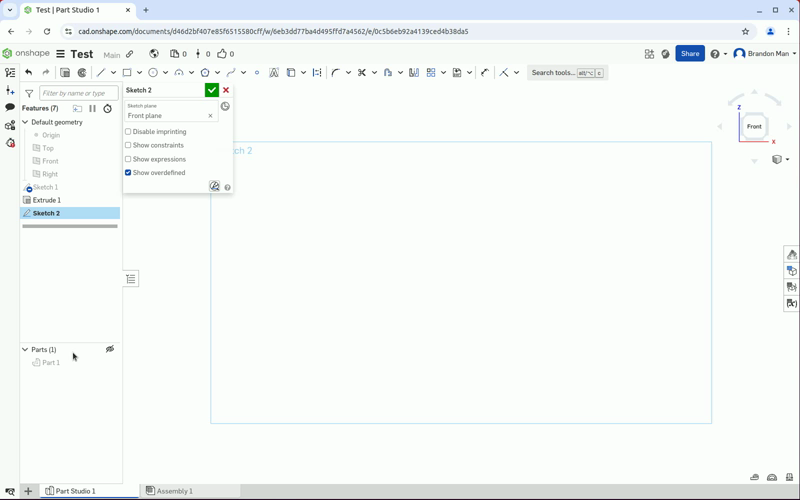
key(l)
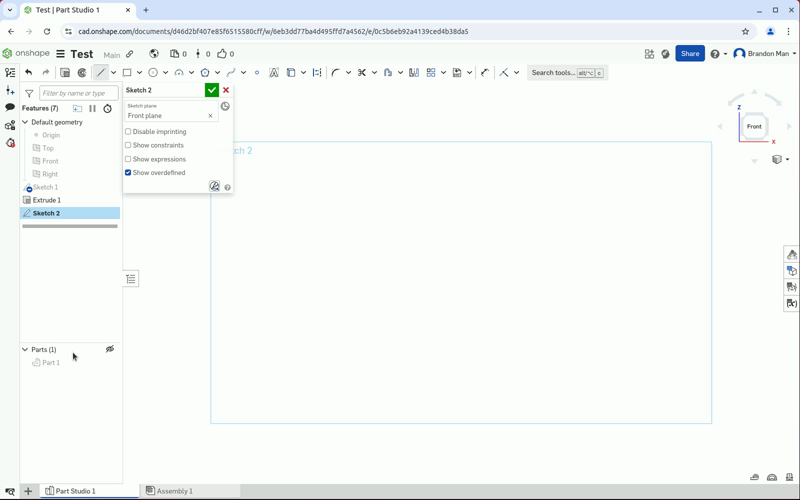
key_down(shift)
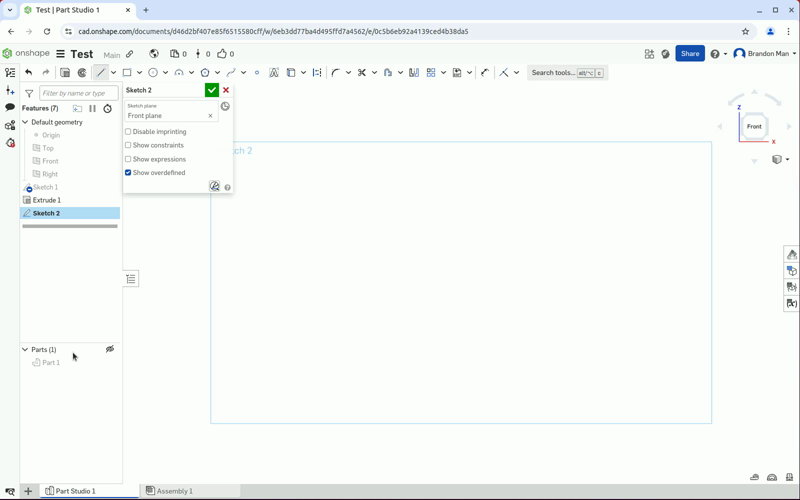
mouse_move(486, 257)
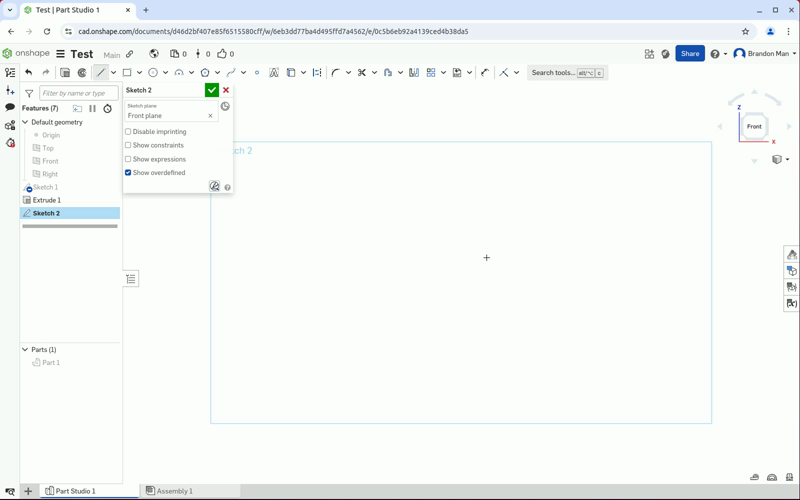
click(486, 257)
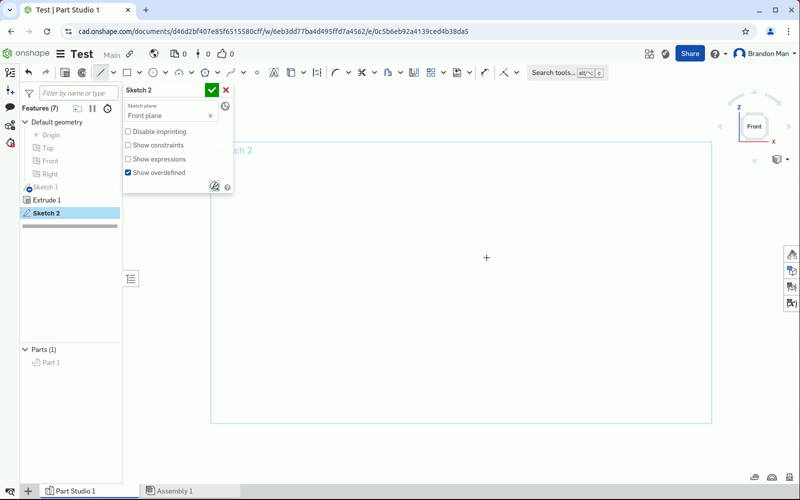
key_up(shift)
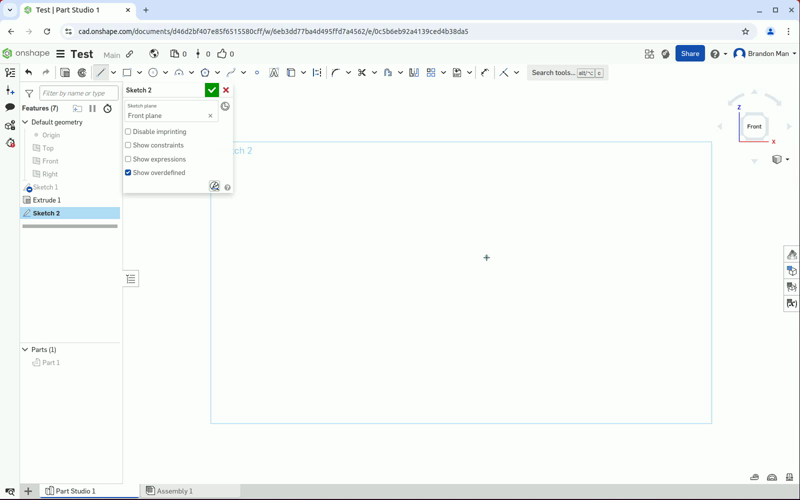
key_down(shift)
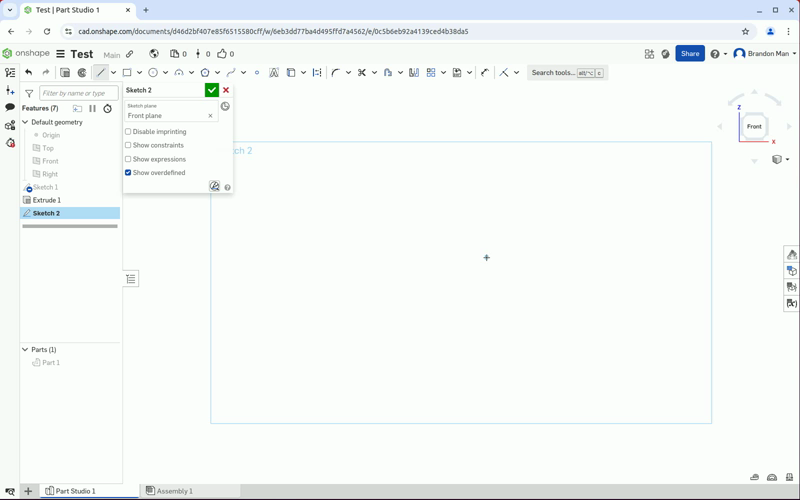
mouse_move(516, 257)
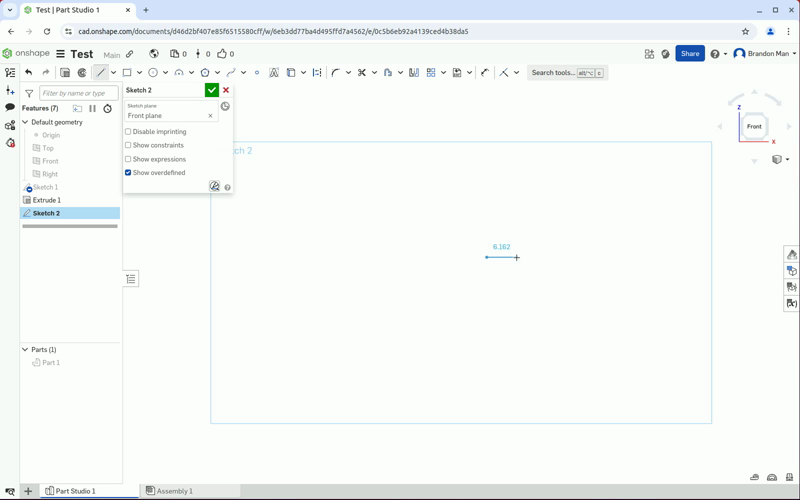
mouse_move(528, 257)
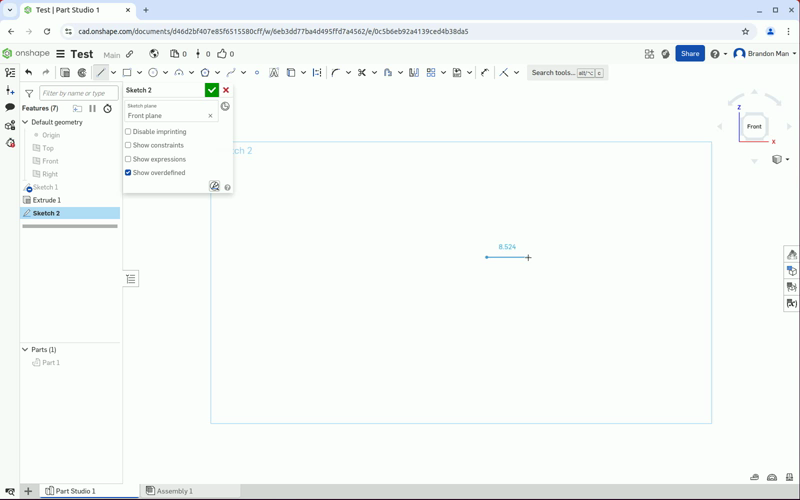
click(528, 257)
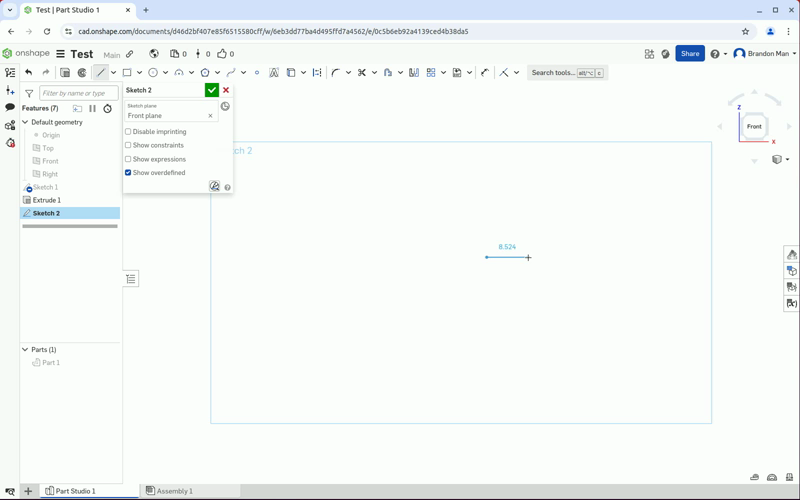
key_up(shift)
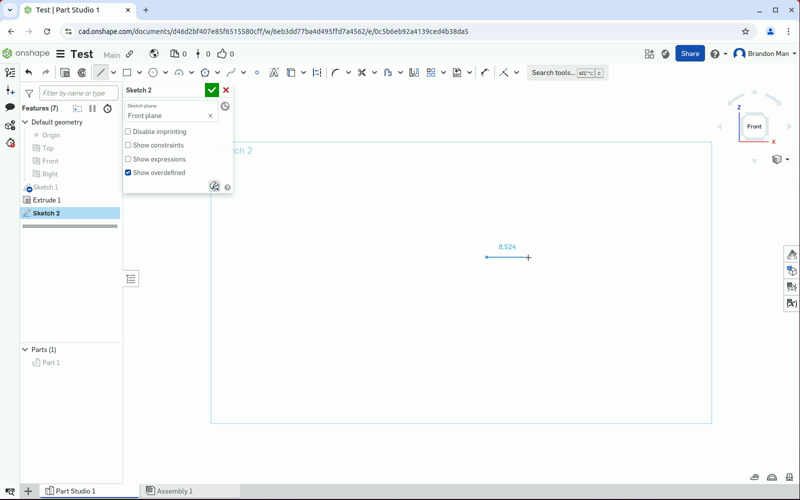
key_down(shift)
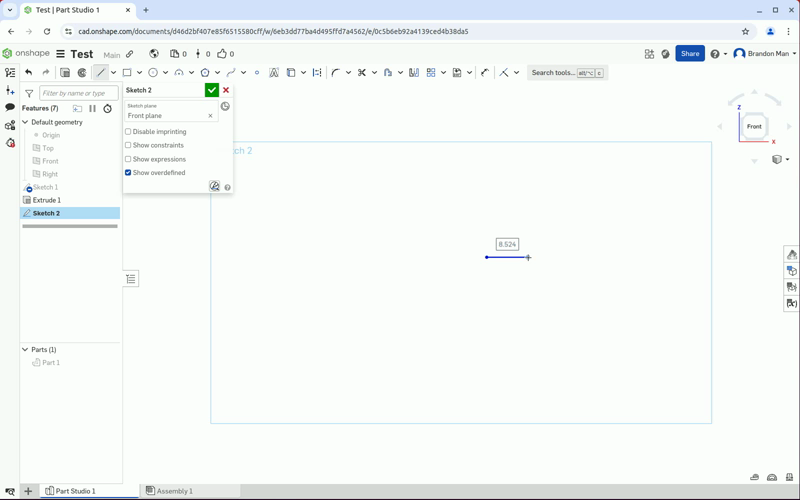
mouse_move(558, 257)
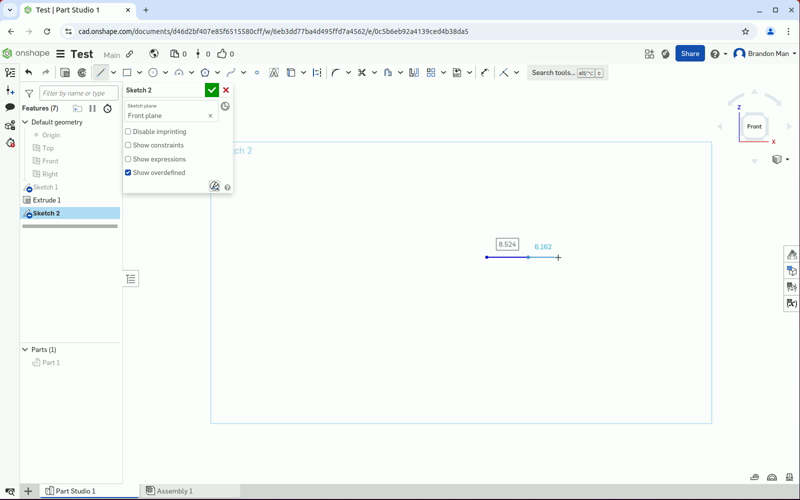
mouse_move(528, 229)
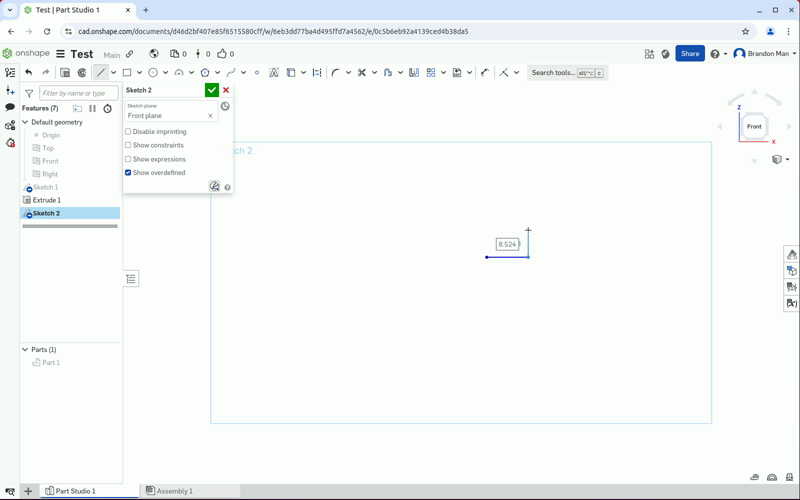
click(528, 229)
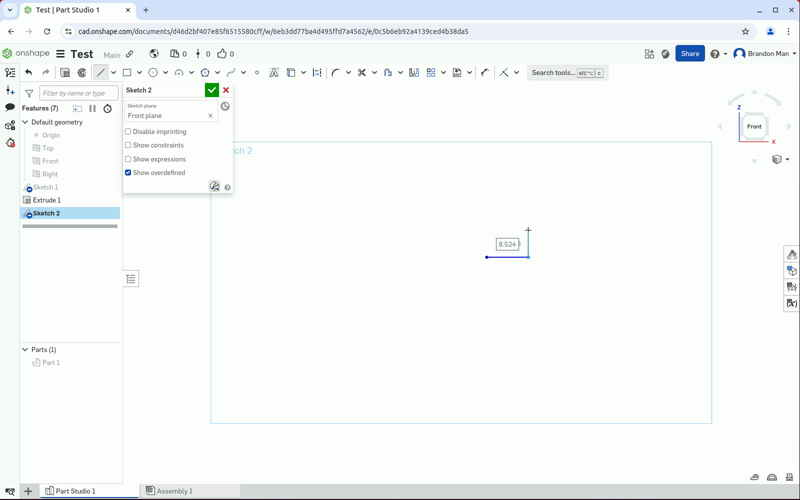
key_up(shift)
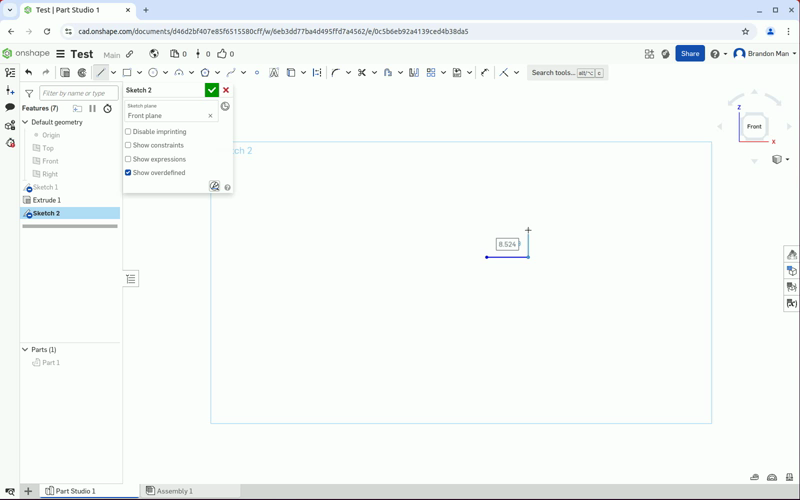
key_down(shift)
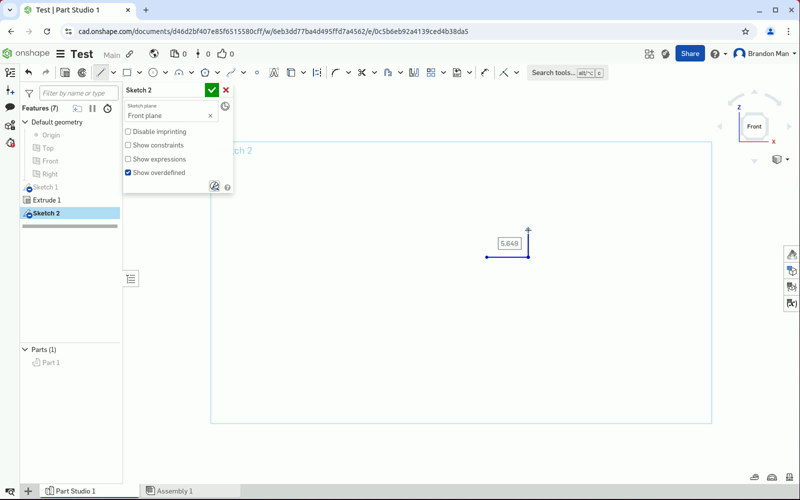
mouse_move(558, 229)
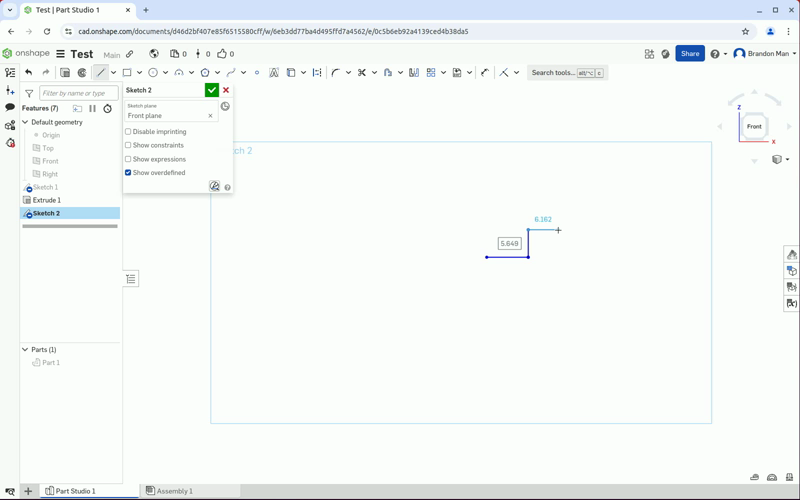
mouse_move(486, 229)
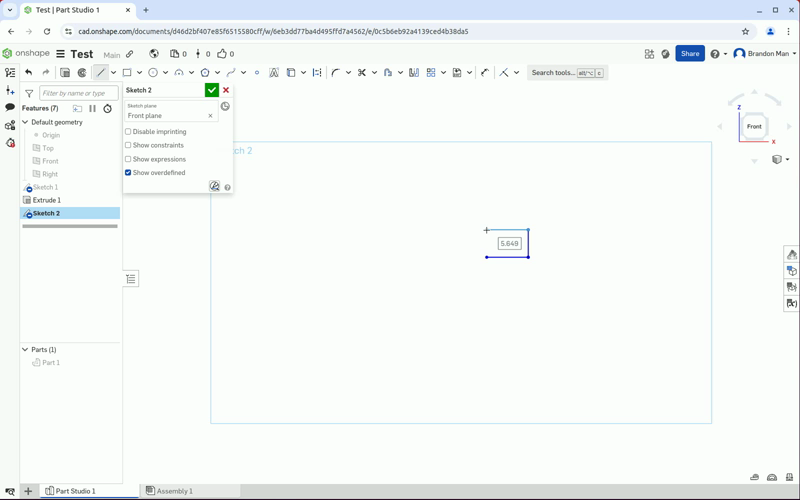
click(486, 229)
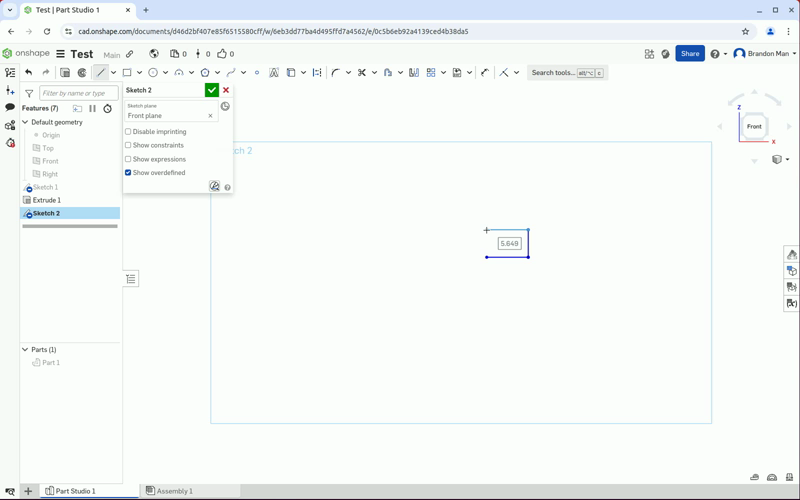
key_up(shift)
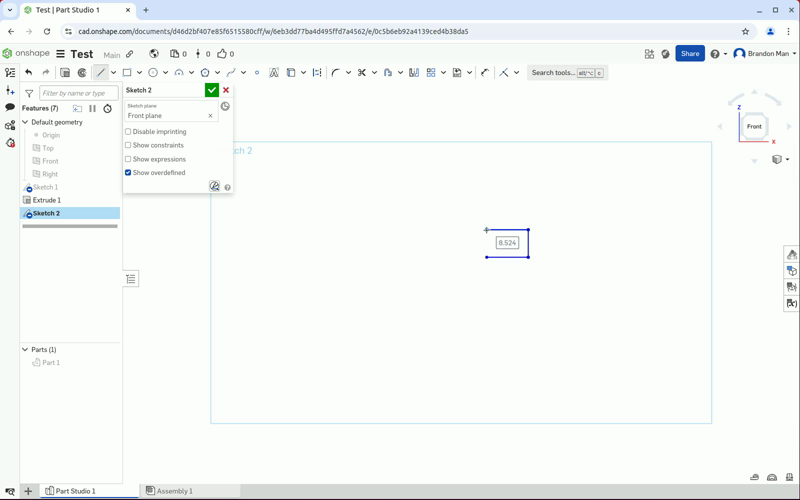
mouse_move(516, 229)
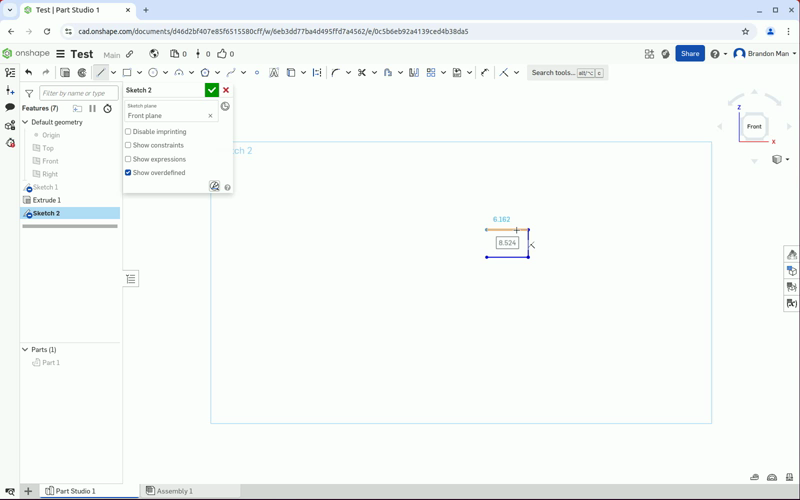
key_down(shift)
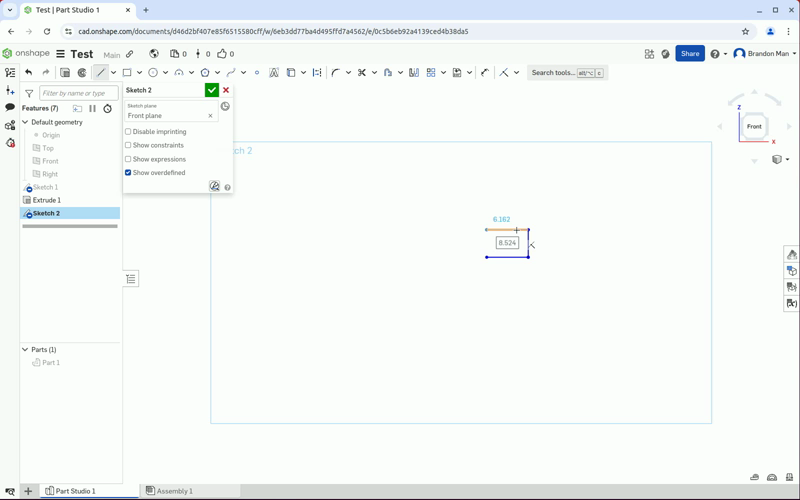
mouse_move(486, 257)
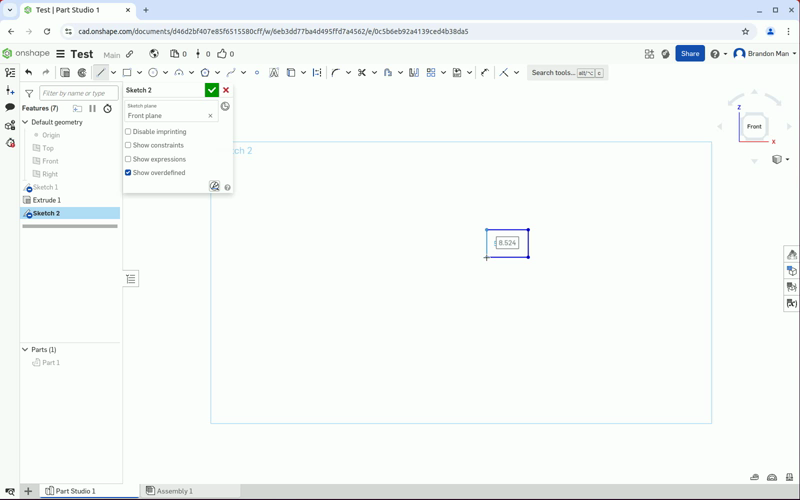
key_up(shift)
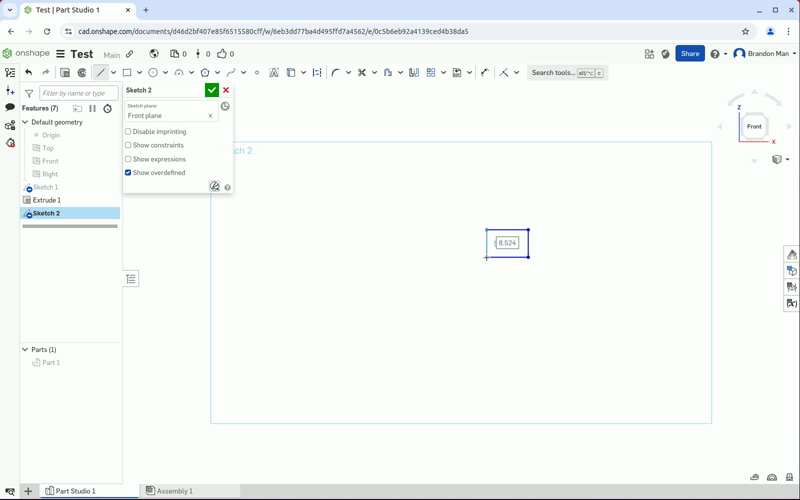
click(486, 257)
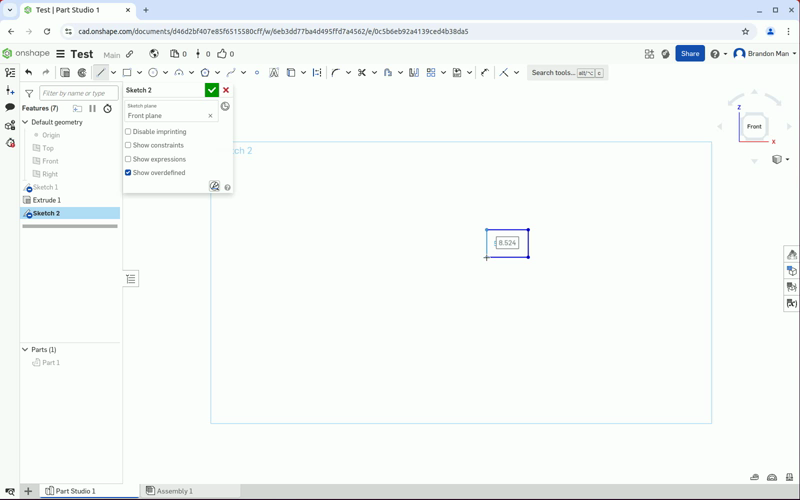
key(esc)
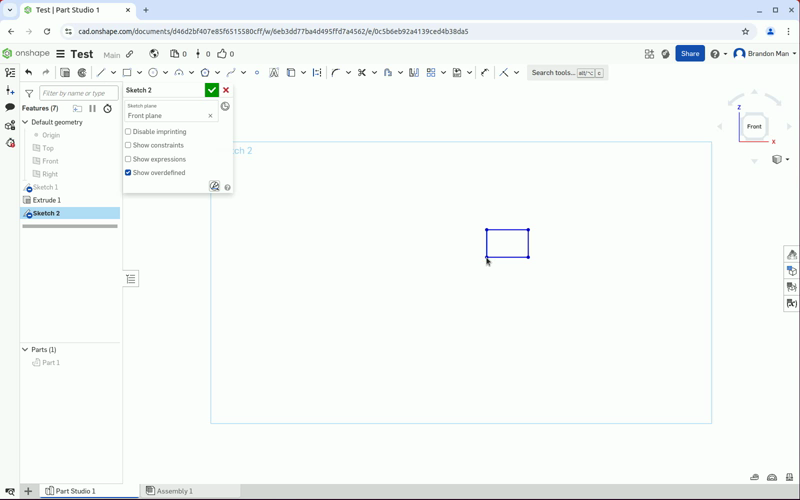
mouse_move(527, 240)
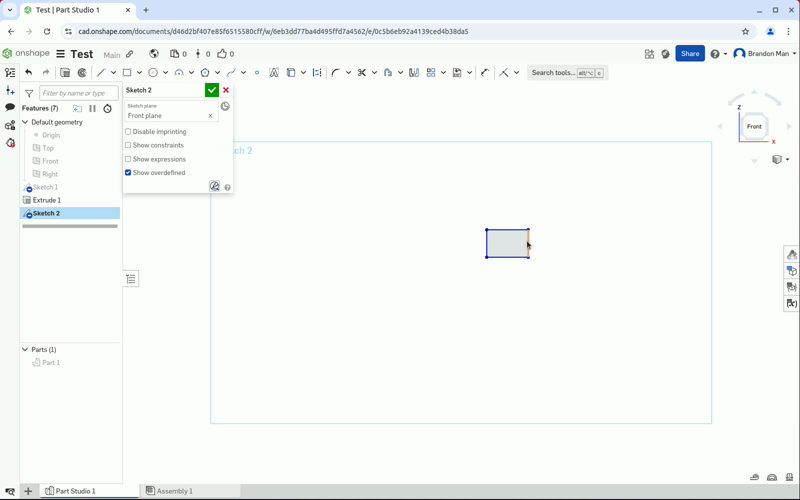
scroll(6)
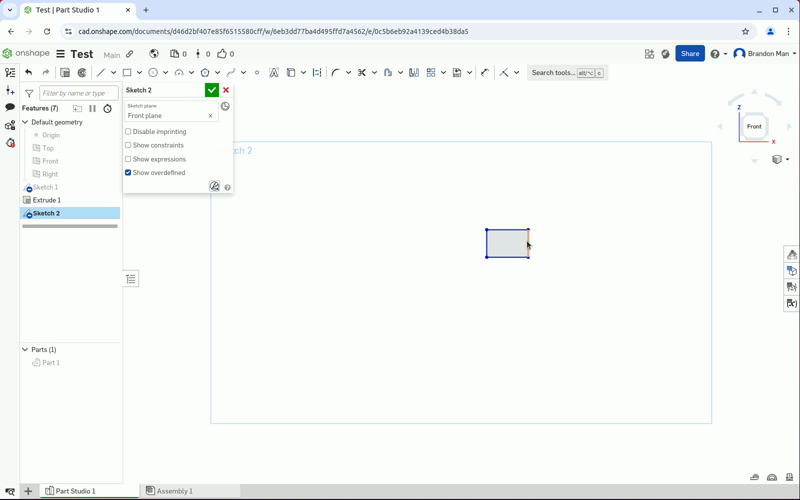
scroll(6)
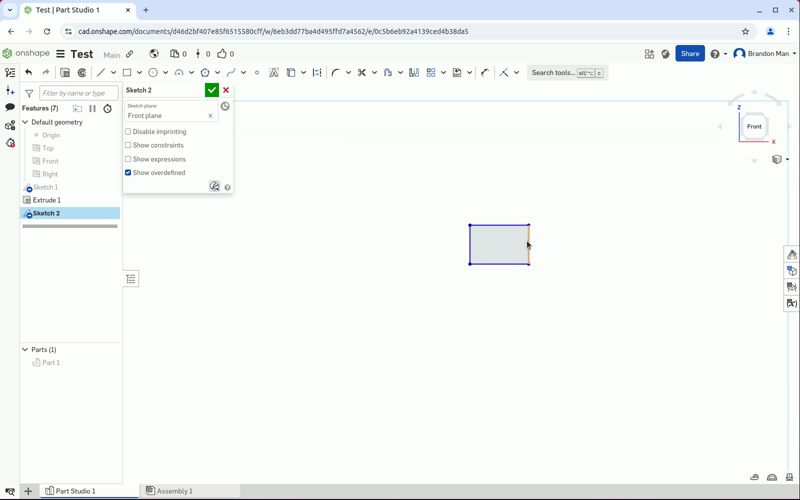
scroll(6)
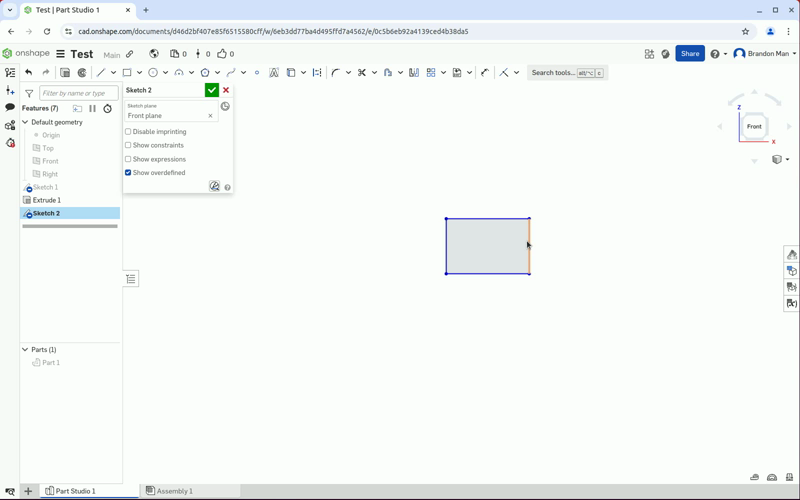
scroll(6)
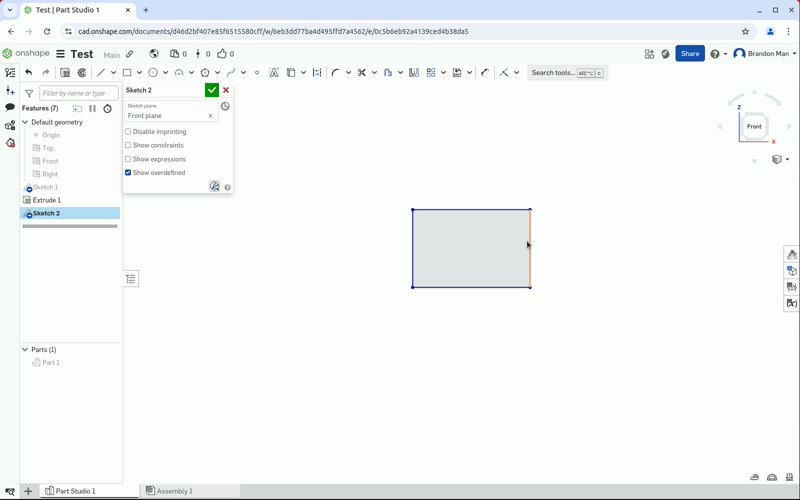
scroll(6)
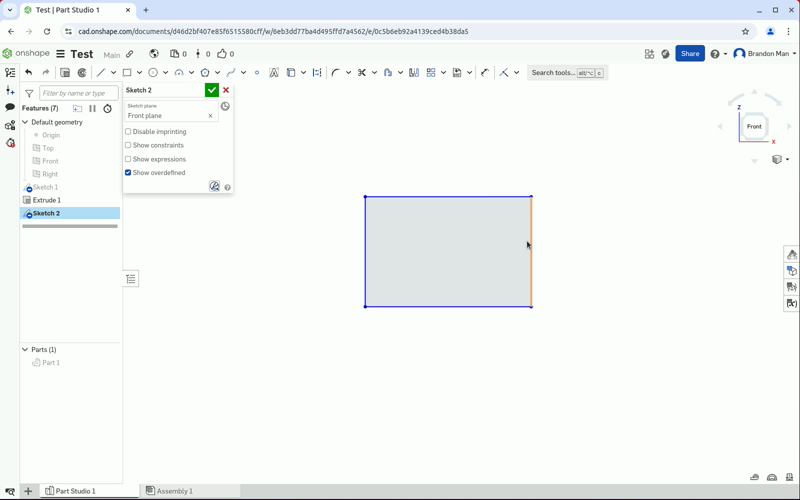
scroll(6)
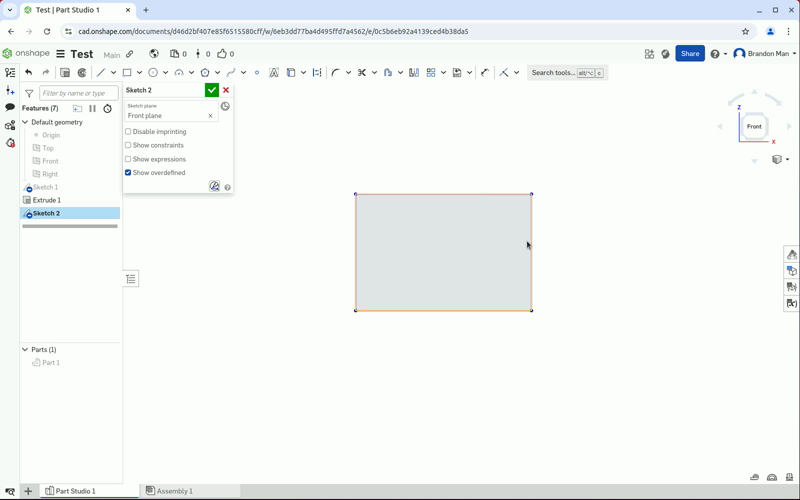
scroll(6)
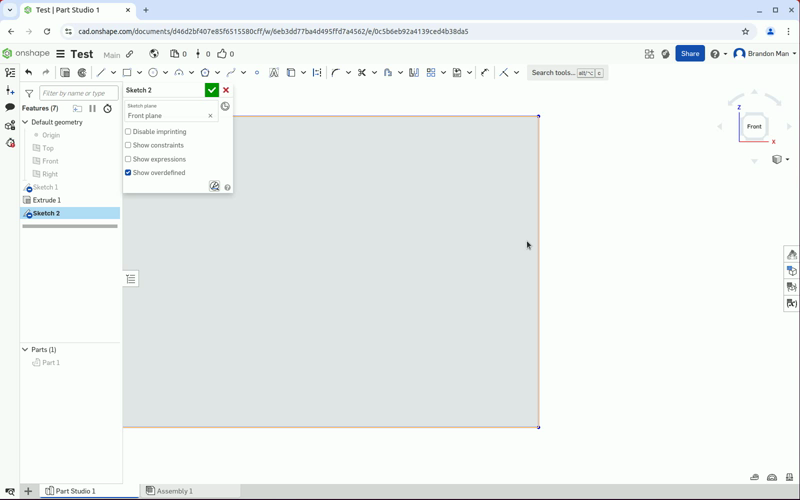
click(527, 240)
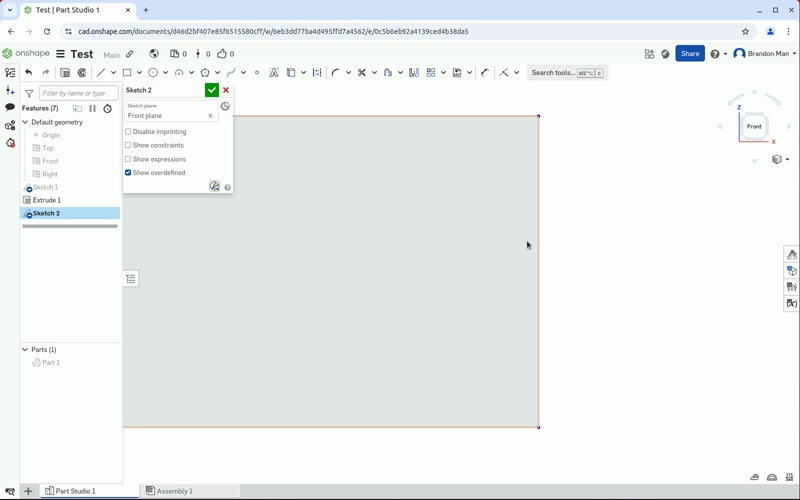
scroll(-6)
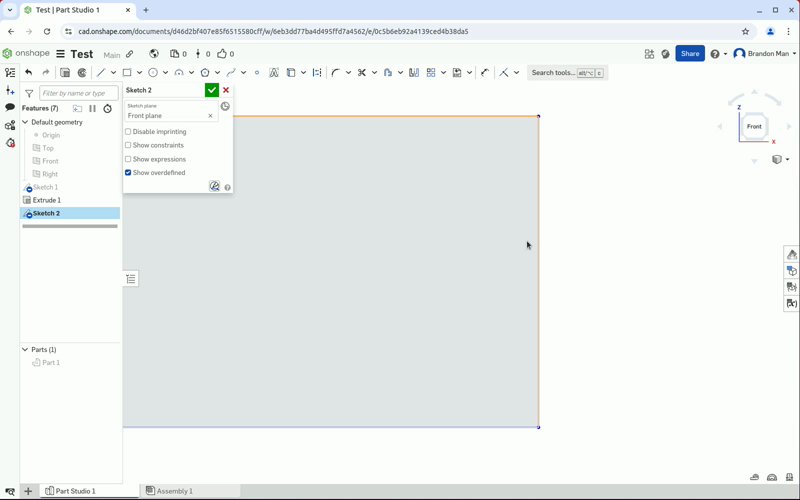
scroll(-6)
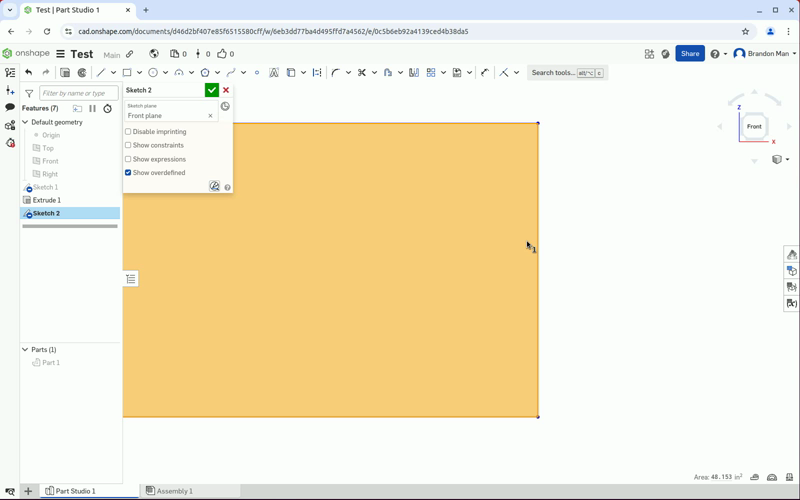
scroll(-6)
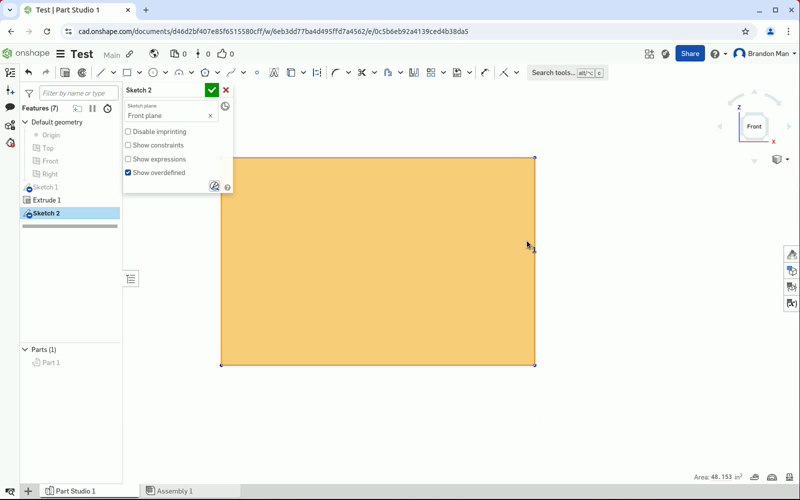
scroll(-6)
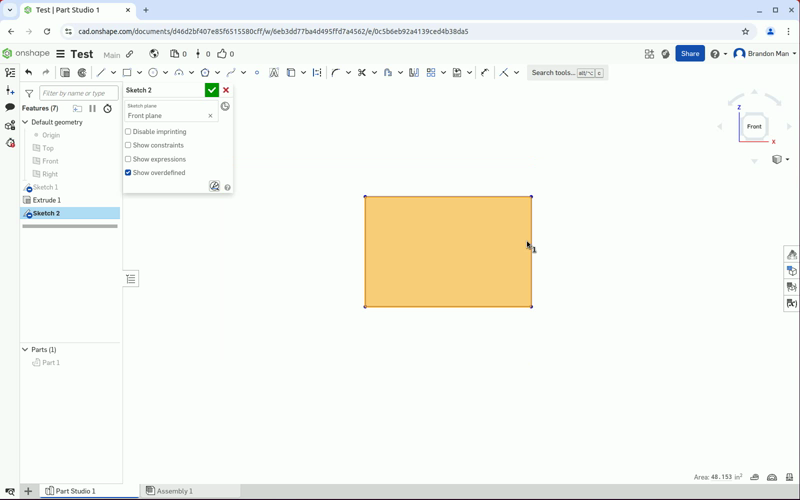
scroll(-6)
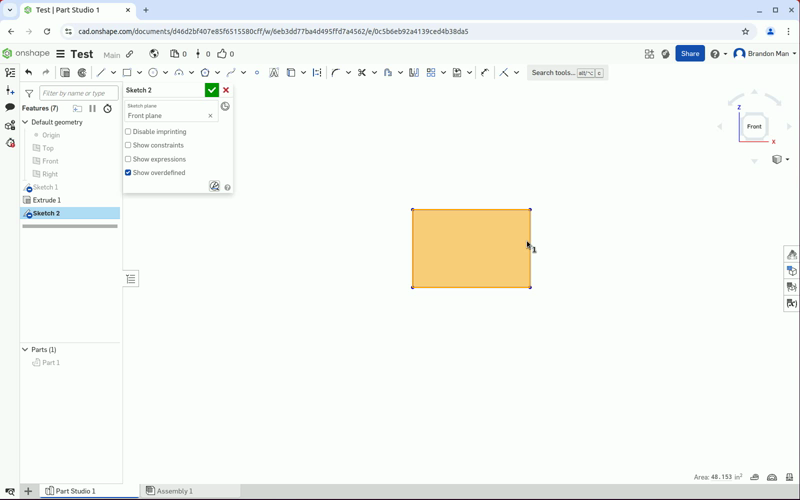
scroll(-6)
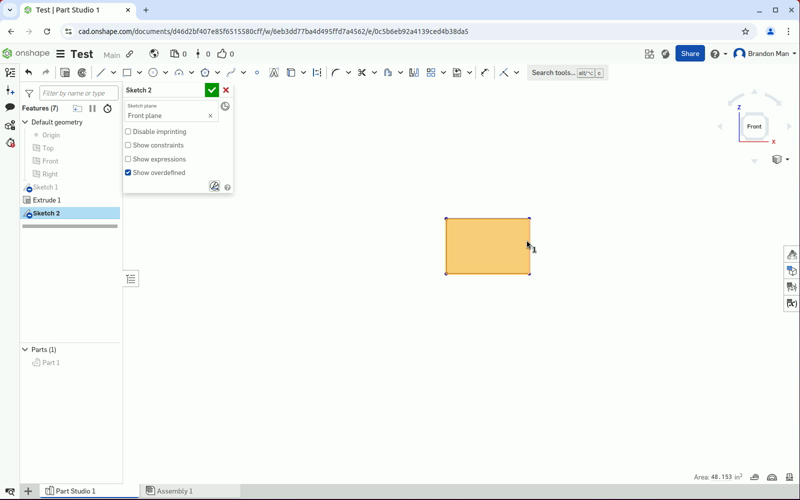
scroll(-6)
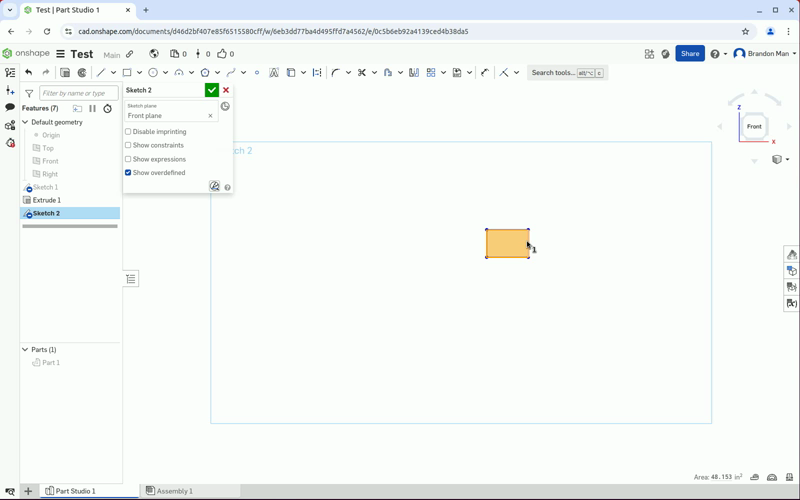
mouse_move(73, 352)
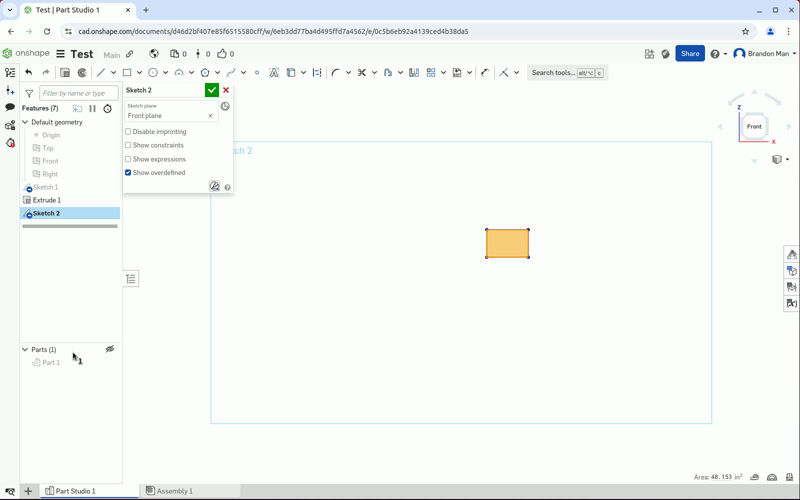
key(shift+y)
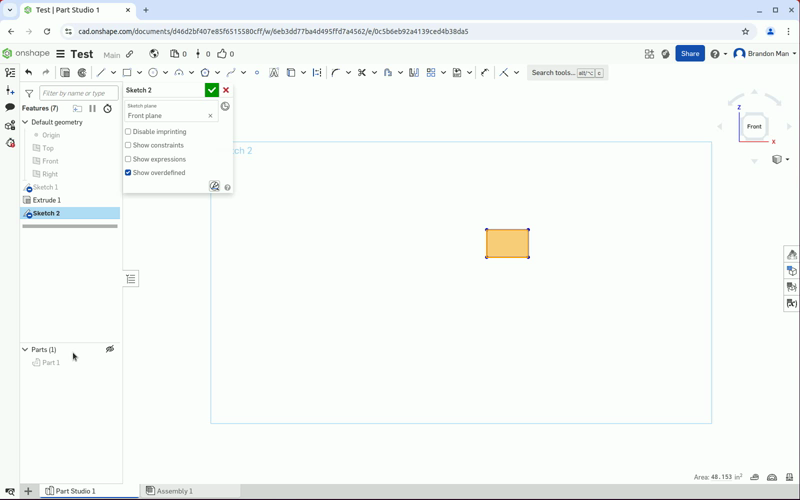
key(shift+e)
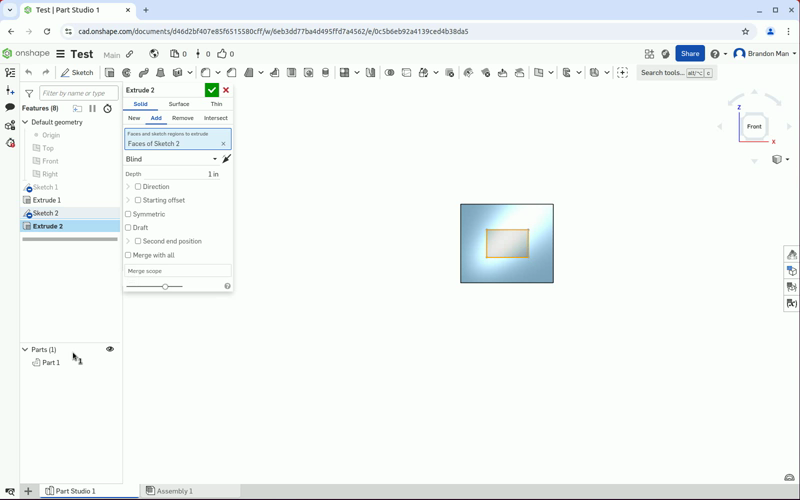
mouse_move(143, 106)
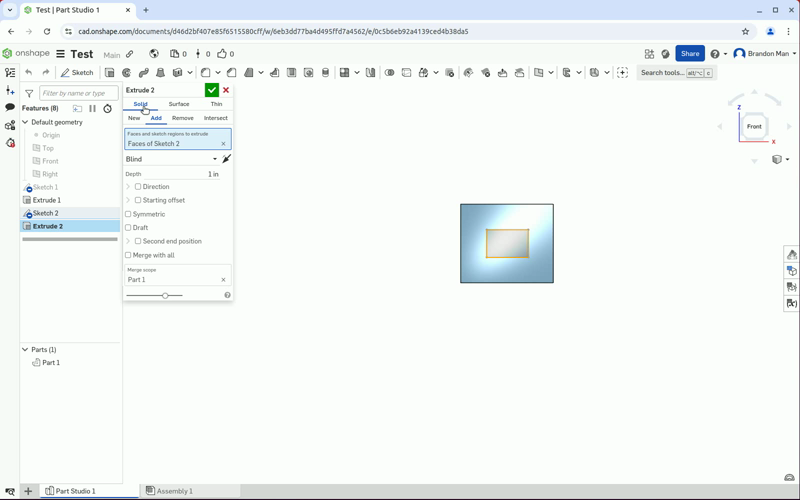
click(143, 106)
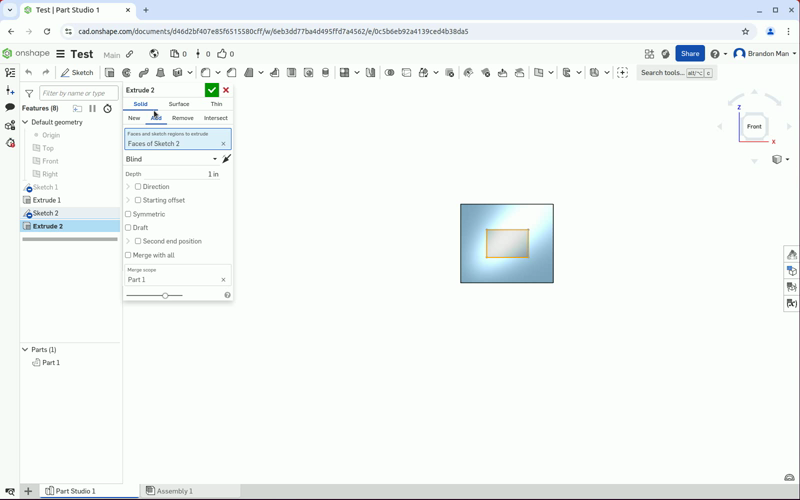
mouse_move(186, 120)
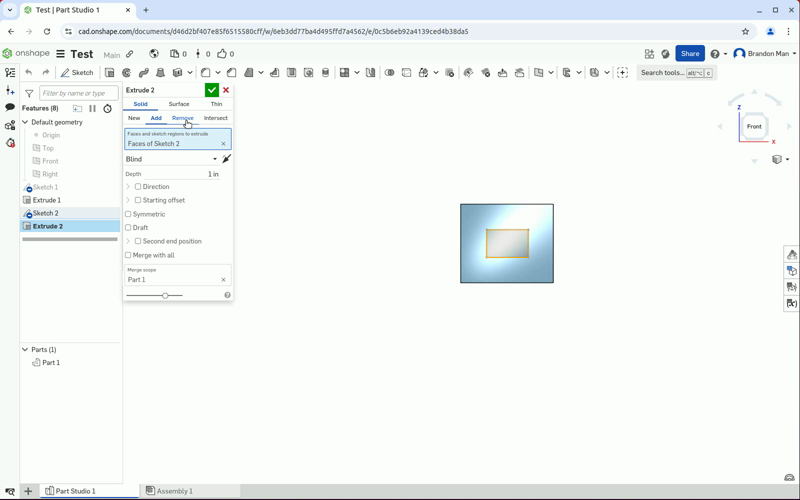
click(186, 120)
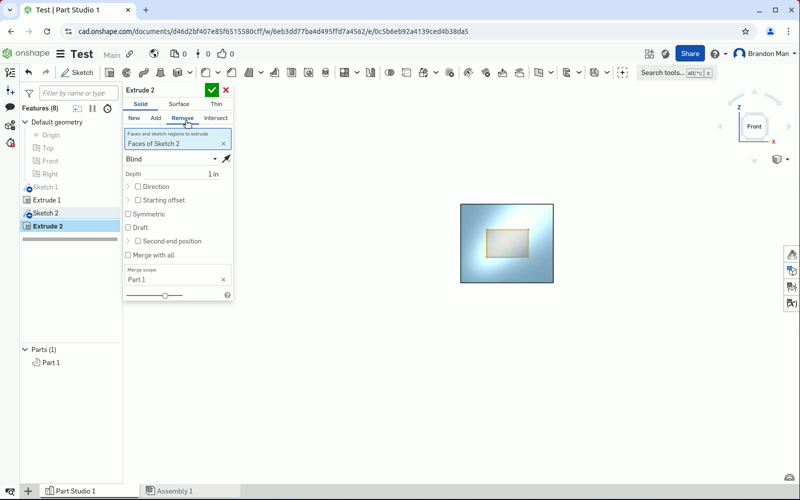
key(tab, 4)
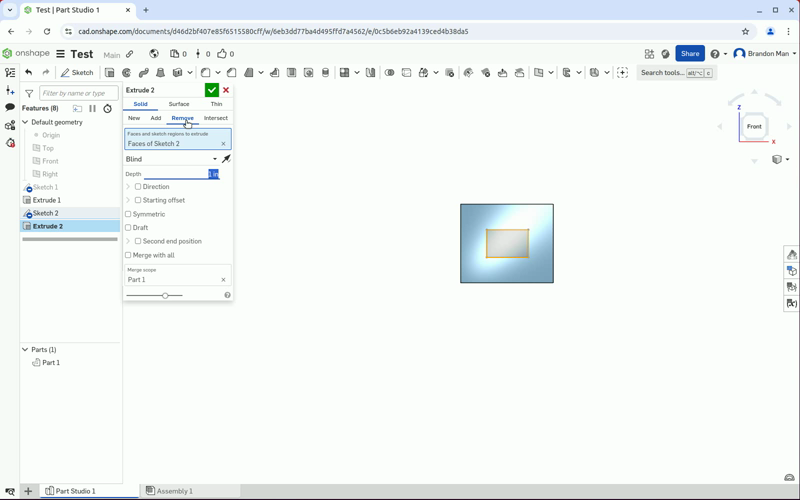
text(23.108)
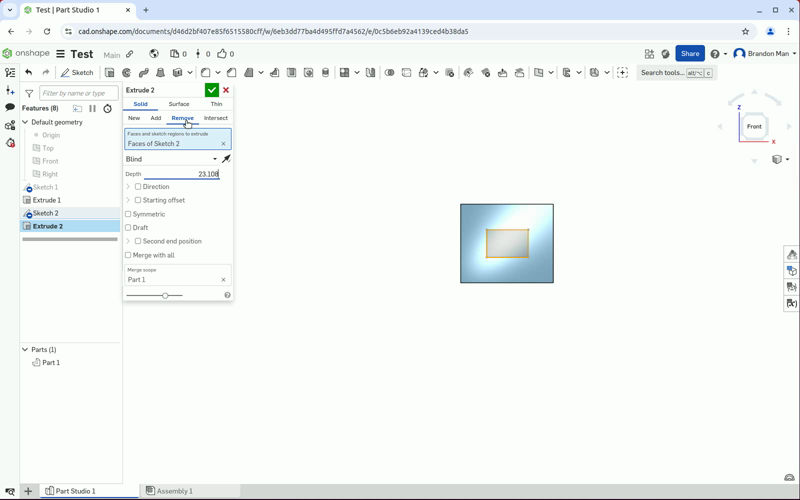
key(tab, 6)
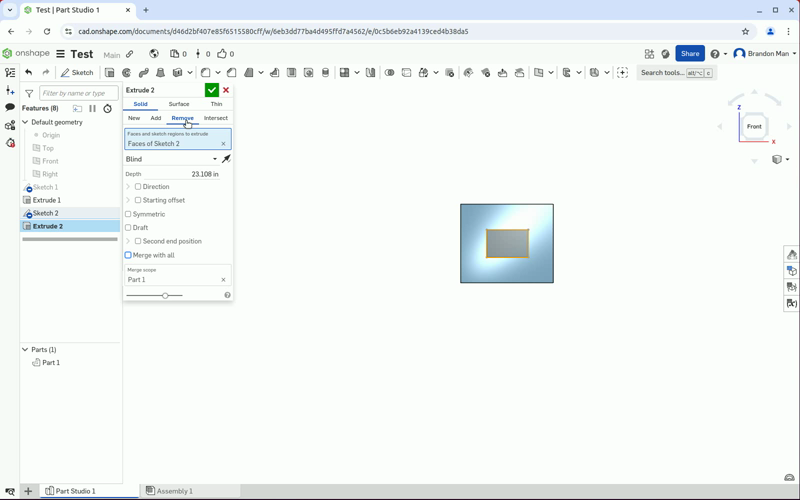
key(space)
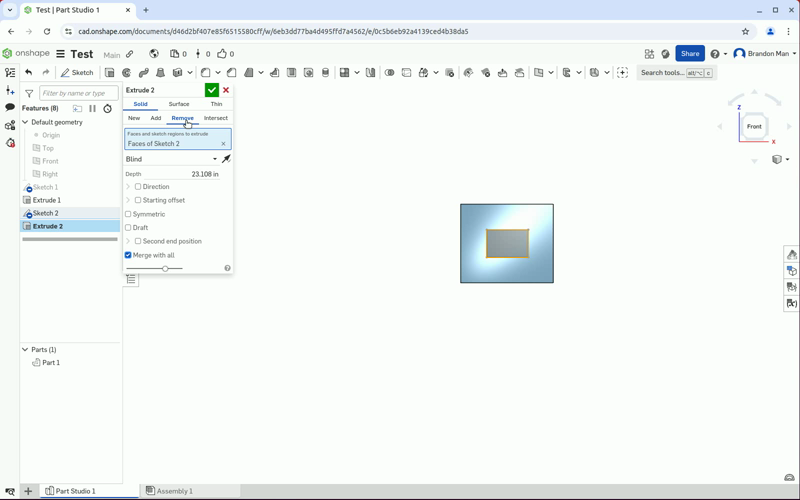
key(enter)
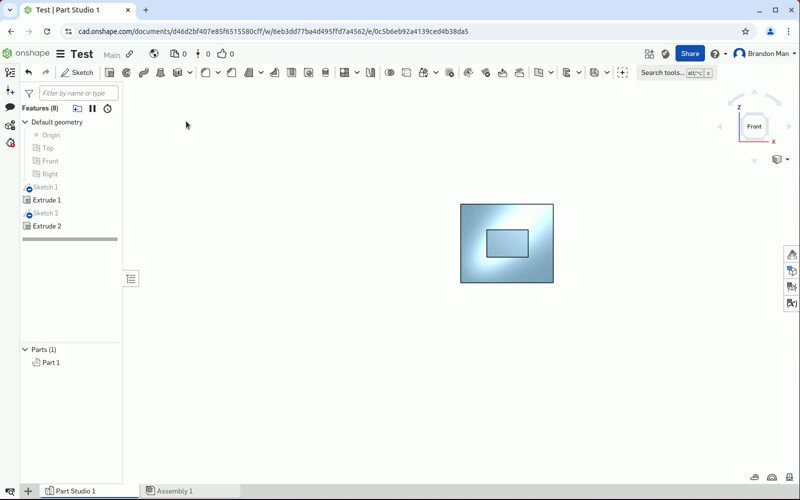
key(shift+h)
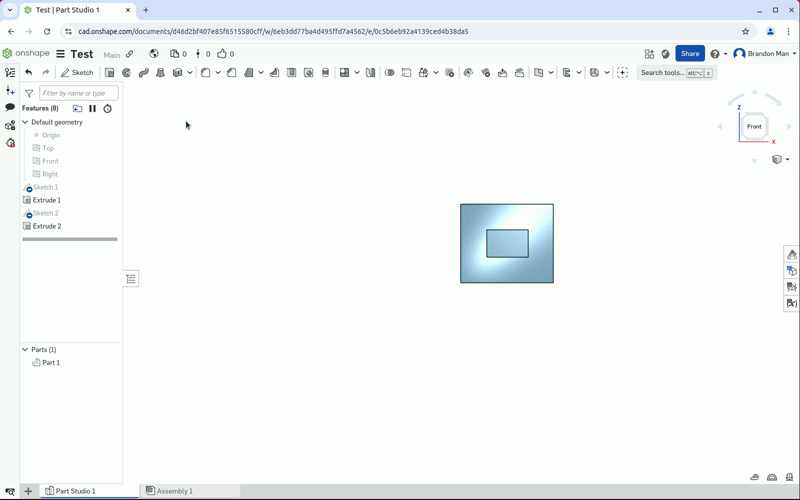
key(shift+h)
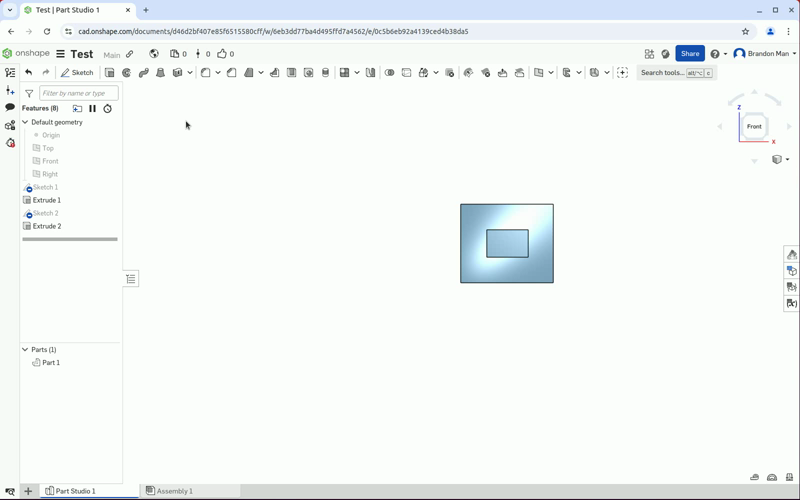
mouse_move(73, 189)
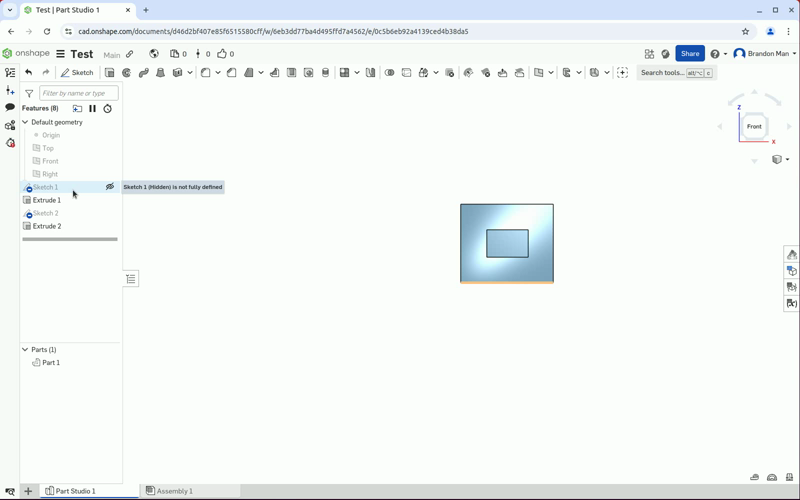
click(73, 189)
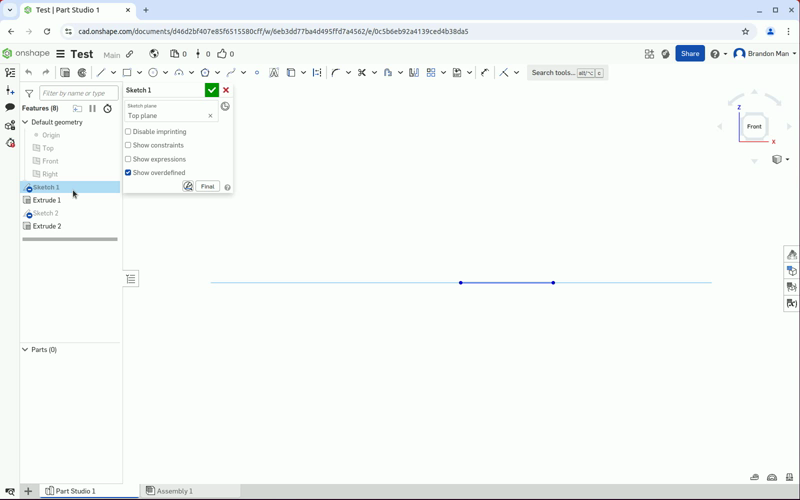
mouse_move(229, 92)
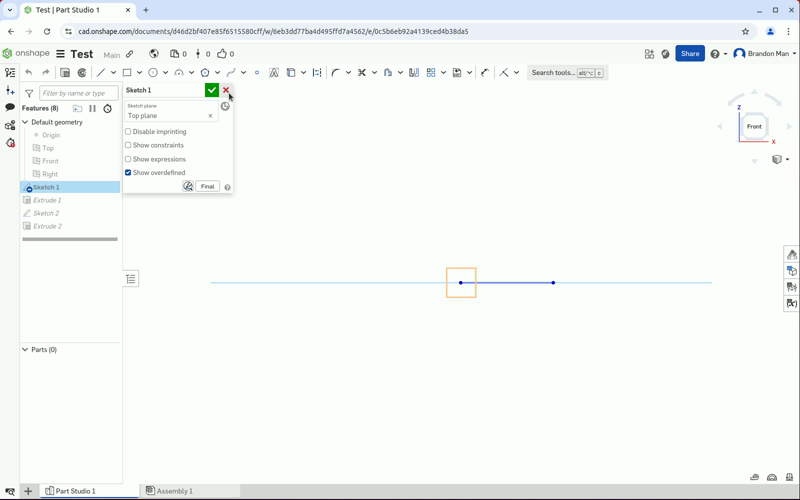
click(229, 92)
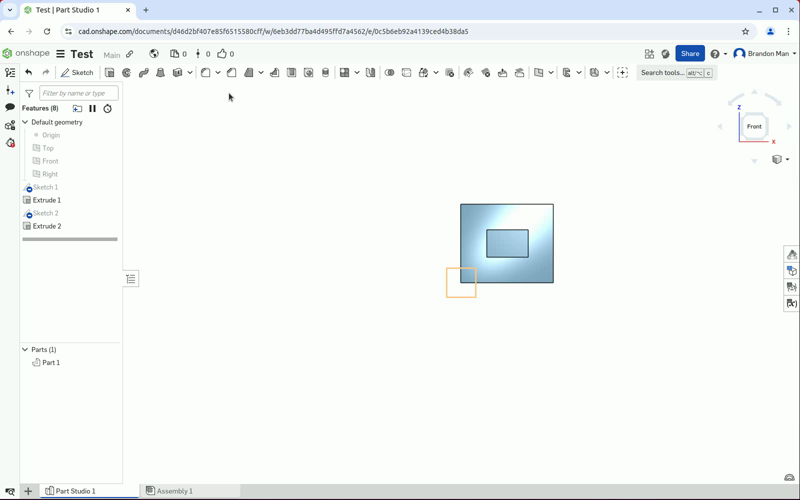
mouse_move(73, 352)
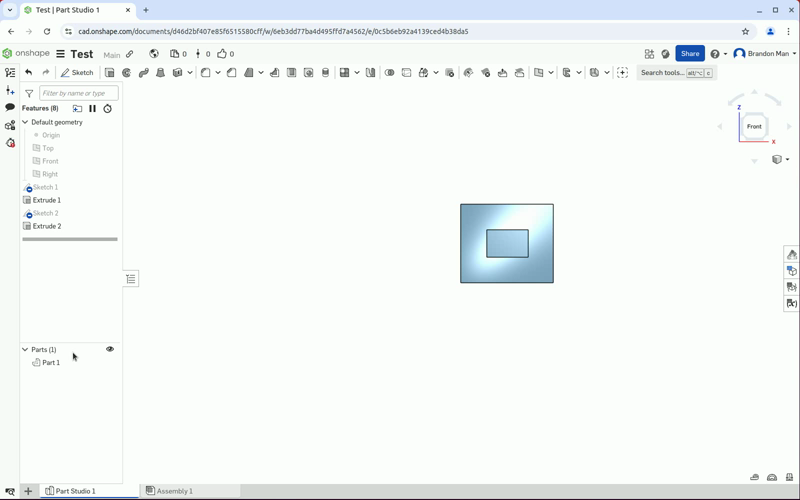
key(y)
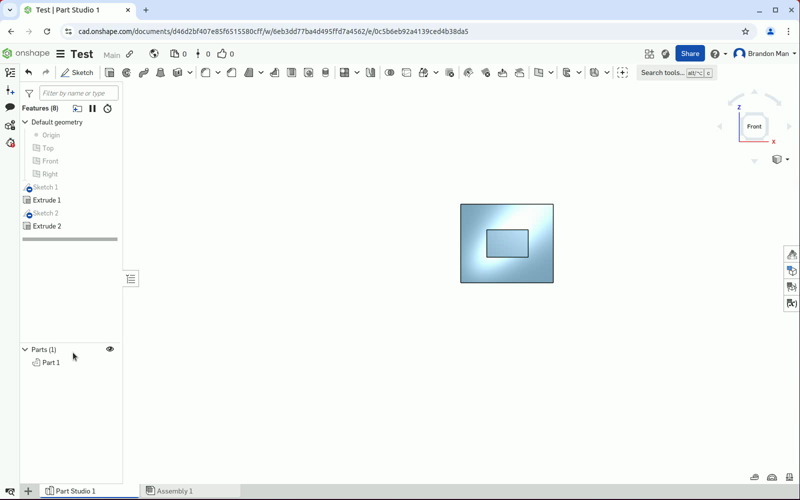
key(shift+p)
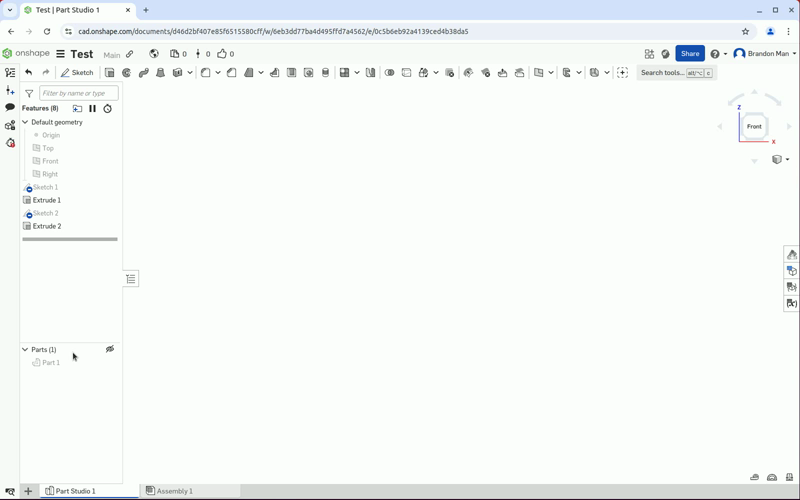
key(space)
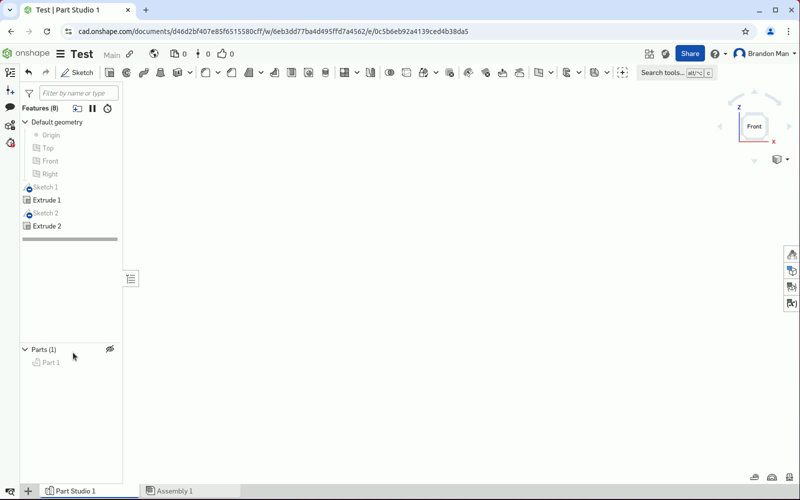
key_down(shift)
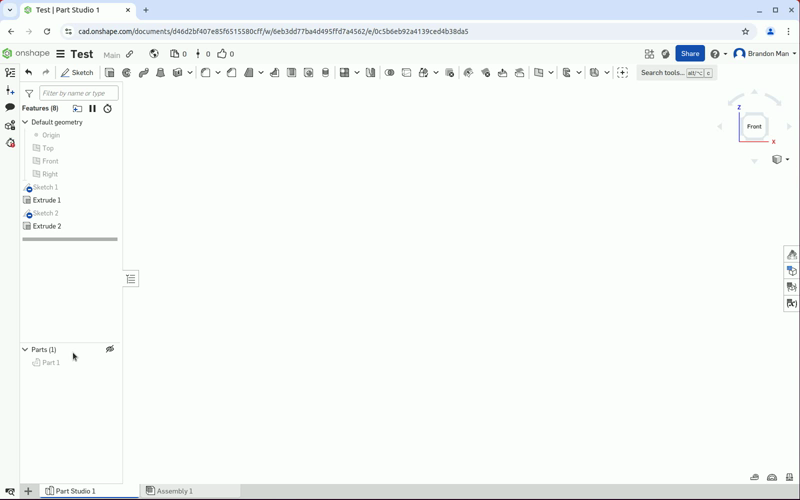
key(left)
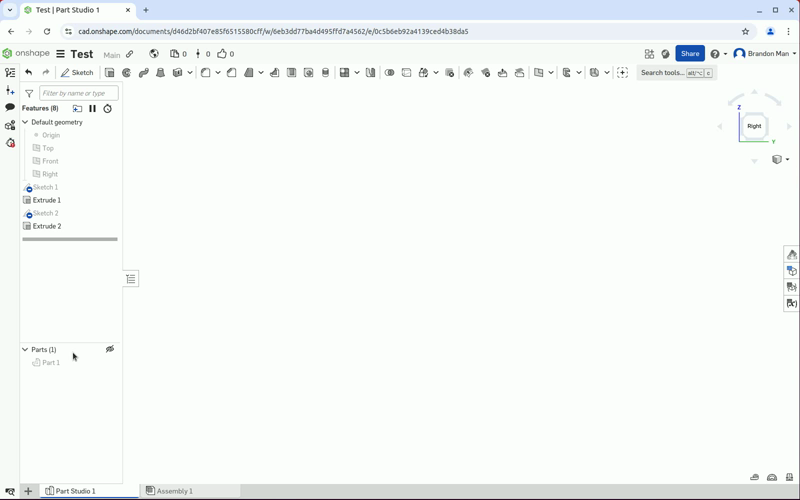
key_up(shift)
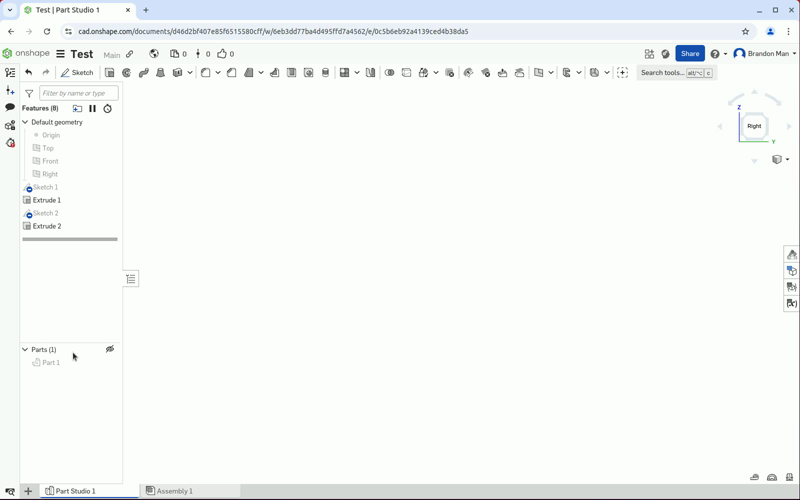
mouse_move(73, 352)
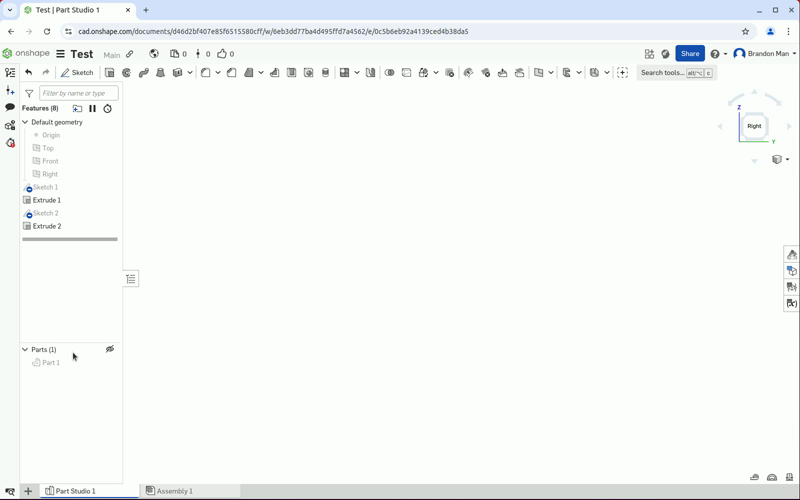
key(shift+y)
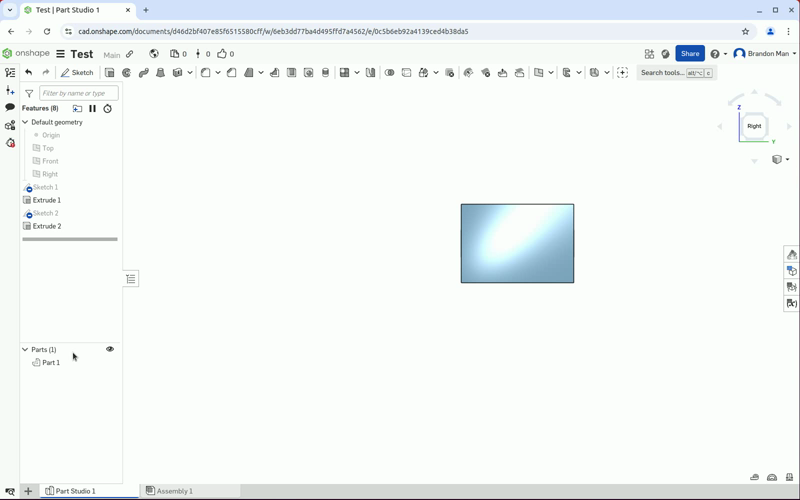
mouse_move(541, 75)
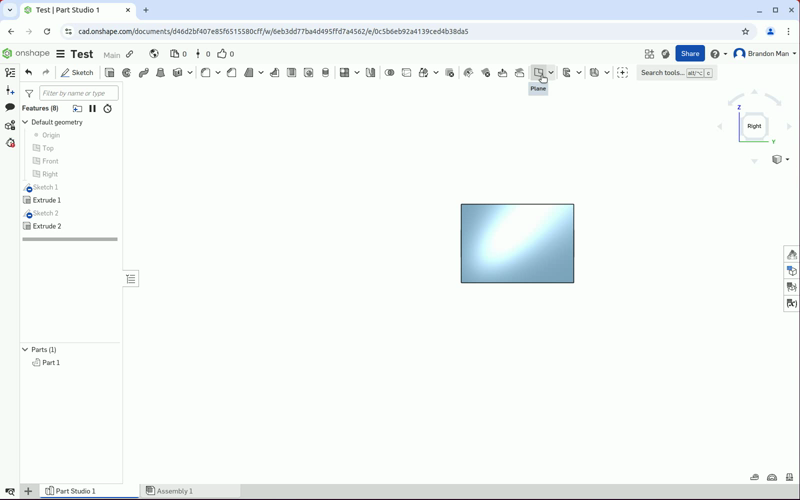
click(541, 75)
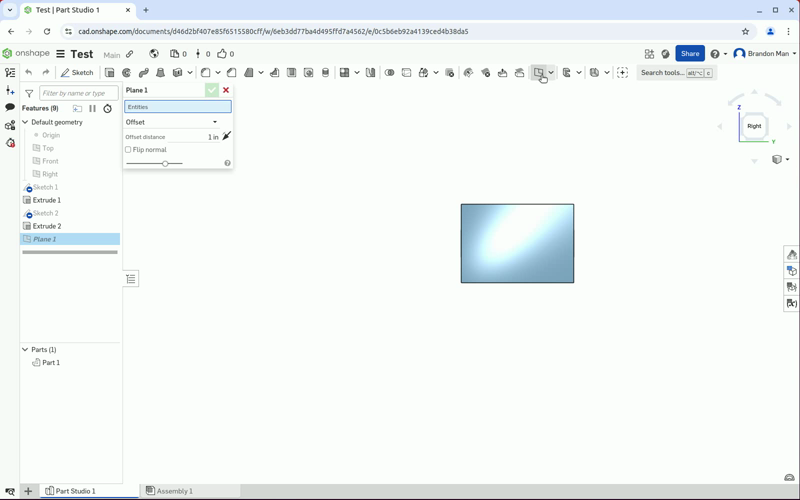
mouse_move(73, 176)
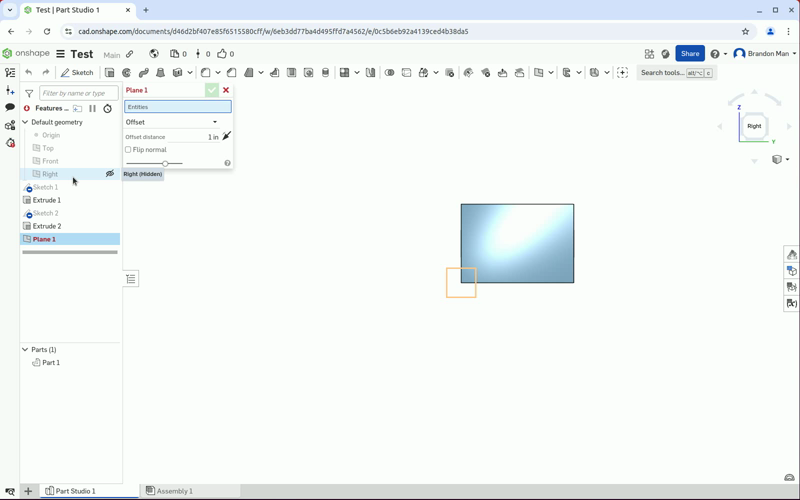
click(73, 176)
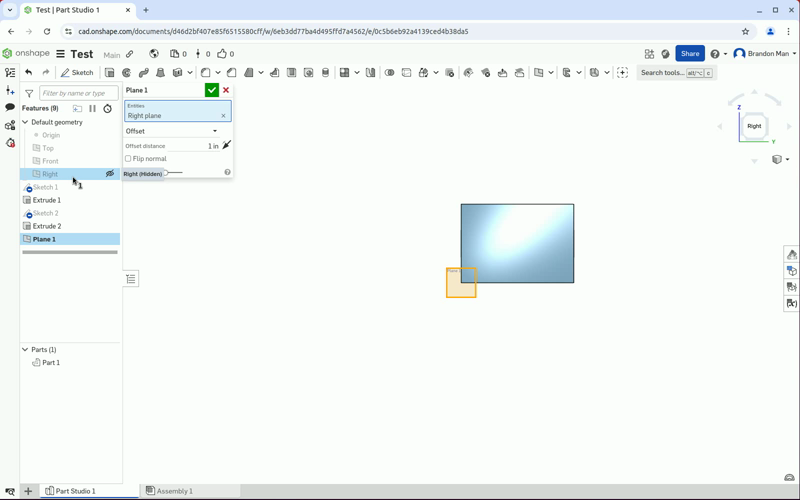
key(tab, 2)
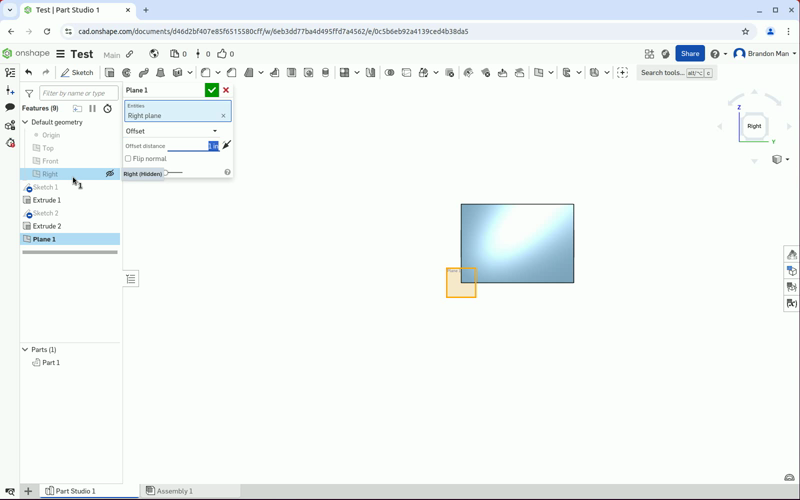
text(19.01)
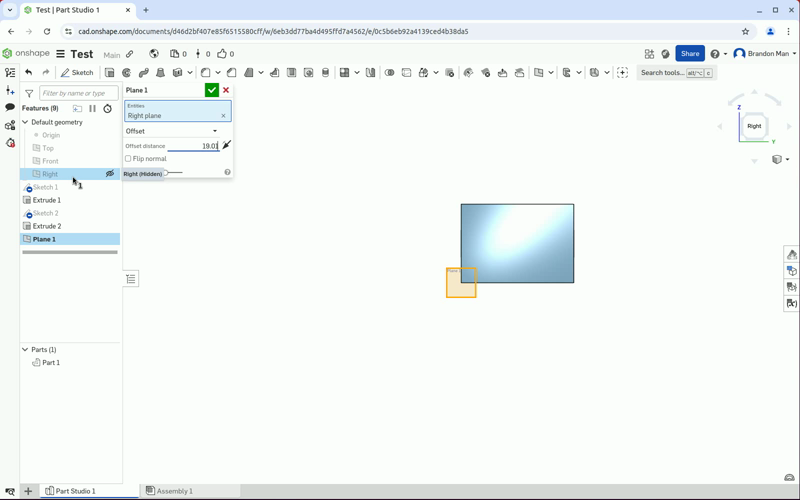
key(enter, 2)
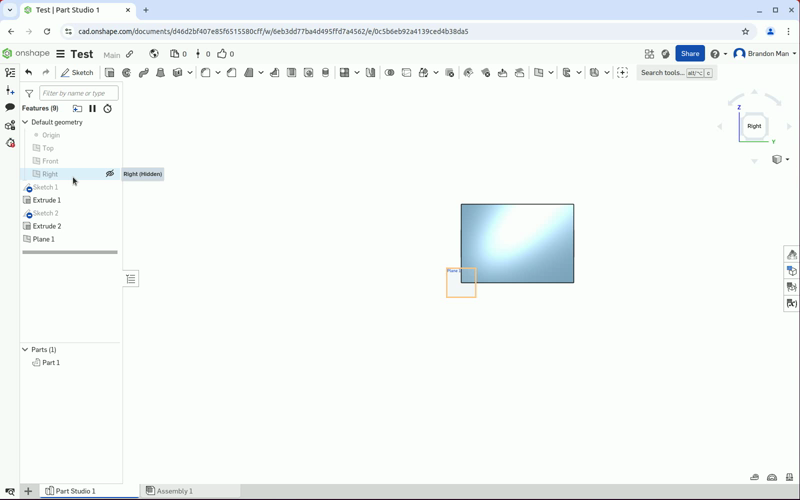
key(shift+s)
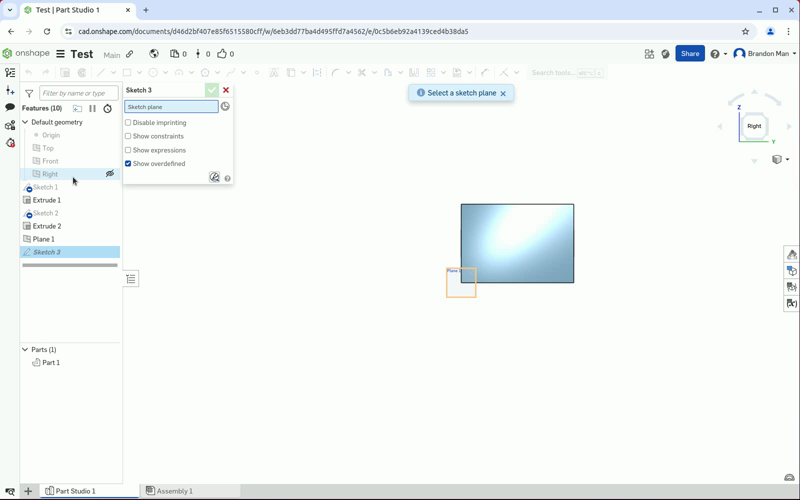
mouse_move(73, 241)
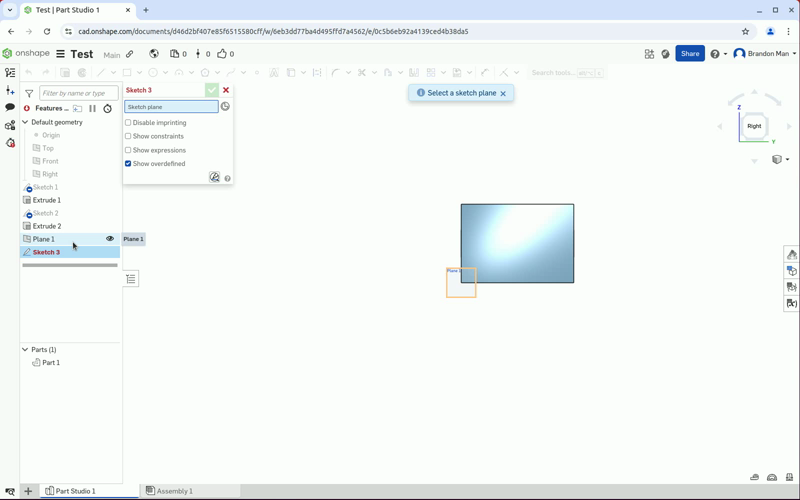
click(73, 241)
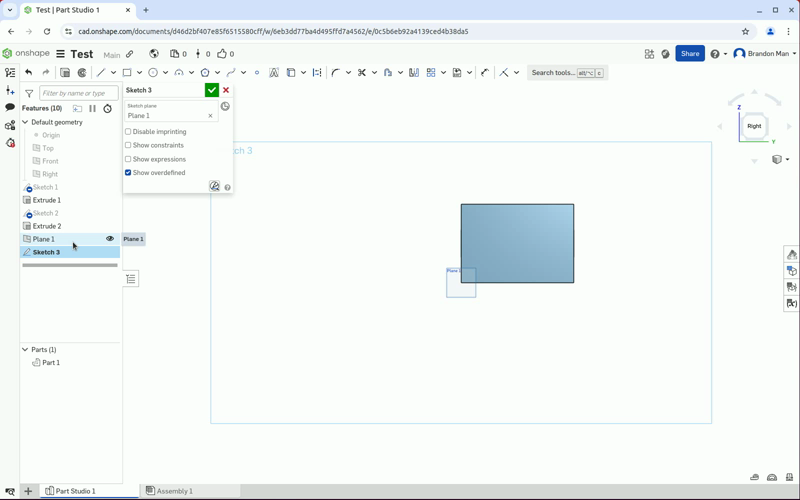
mouse_move(73, 352)
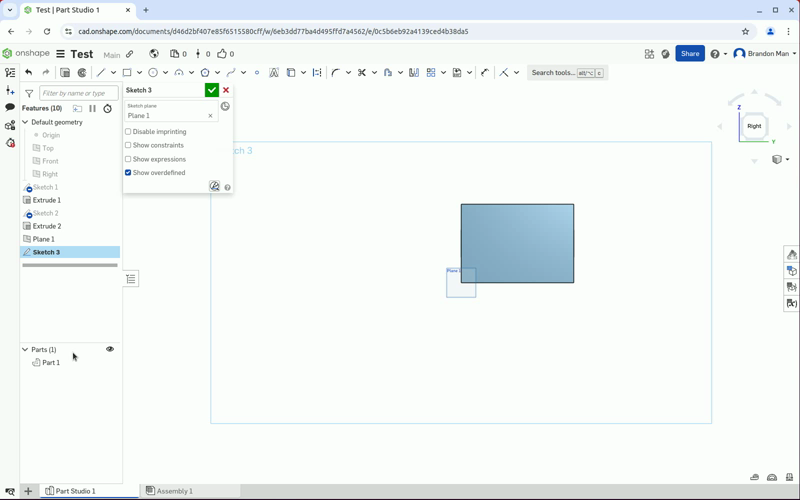
key(y)
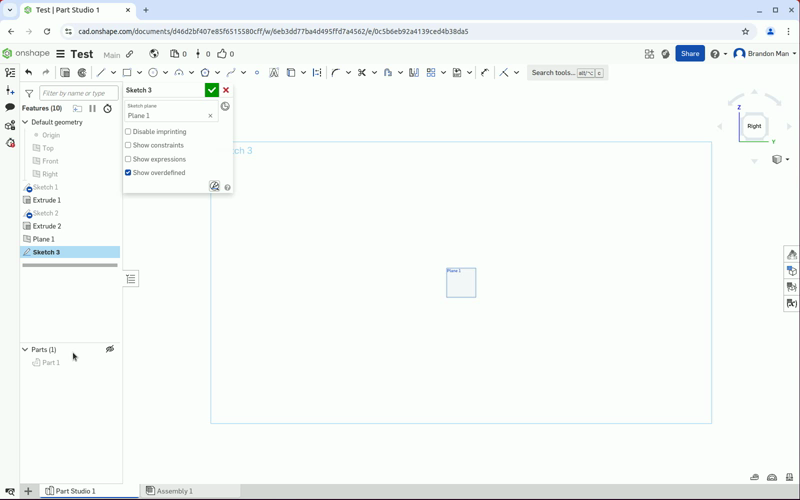
key(c)
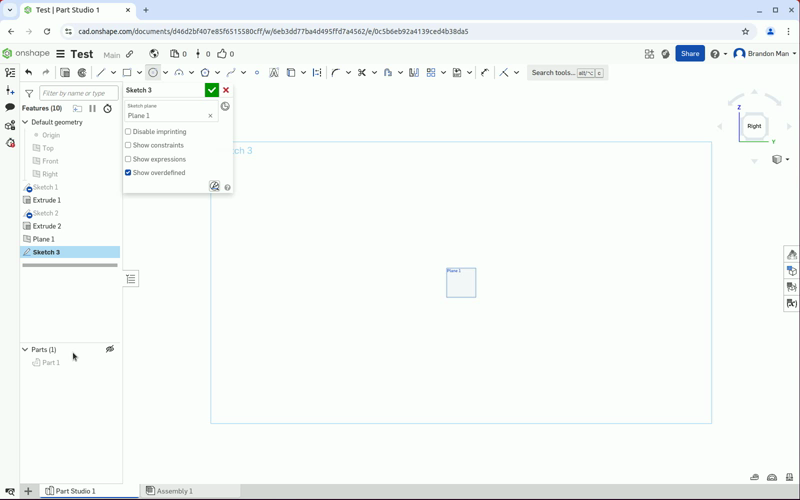
key_down(shift)
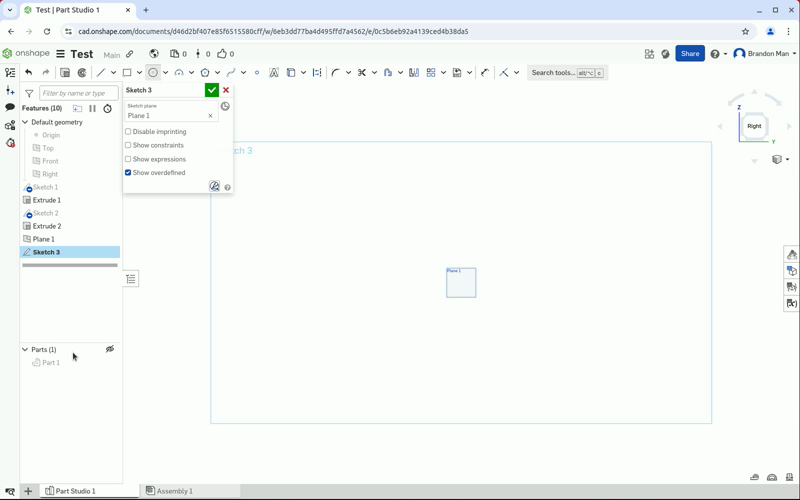
mouse_move(517, 244)
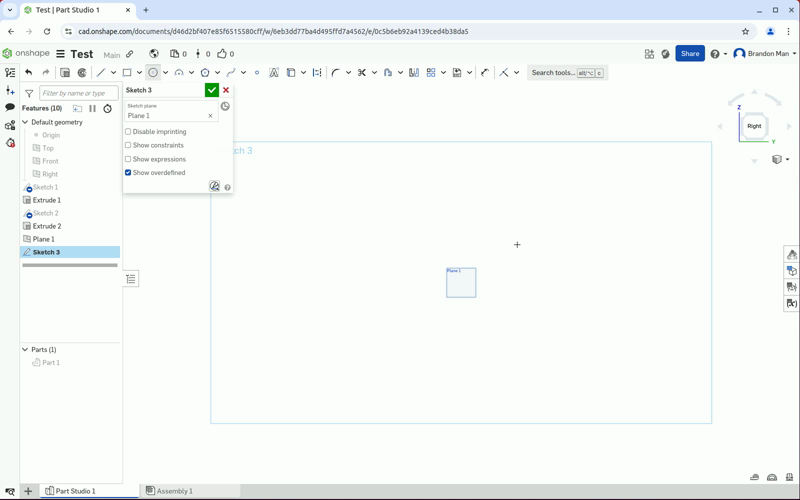
click(517, 244)
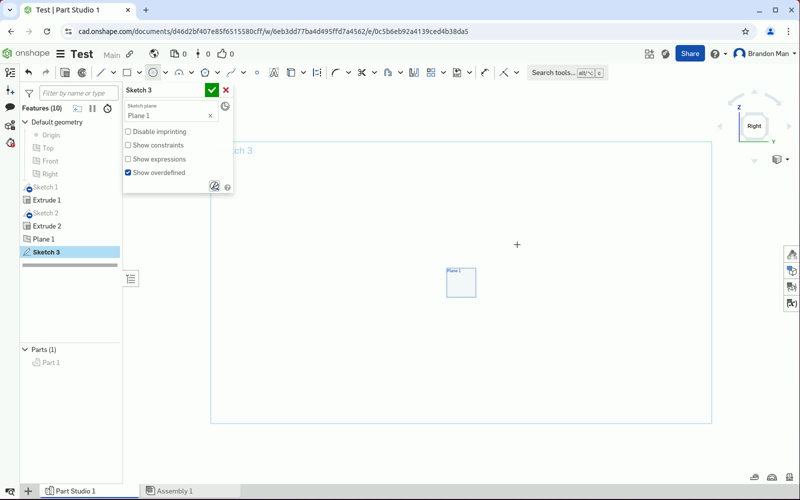
key_up(shift)
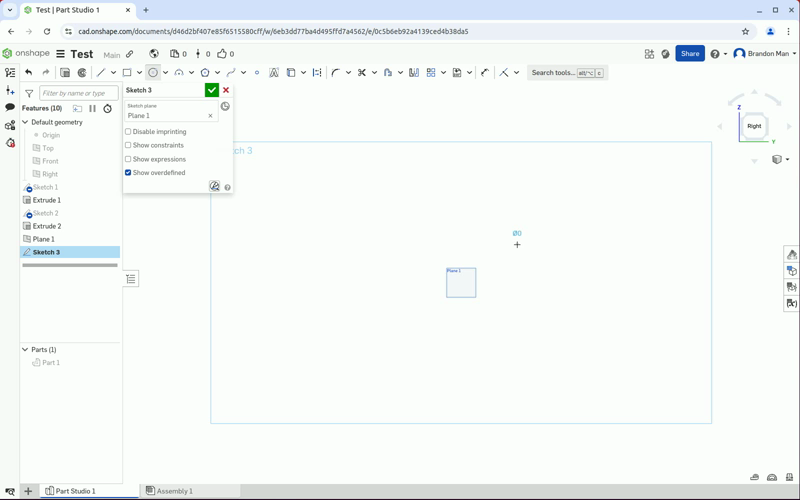
mouse_move(546, 244)
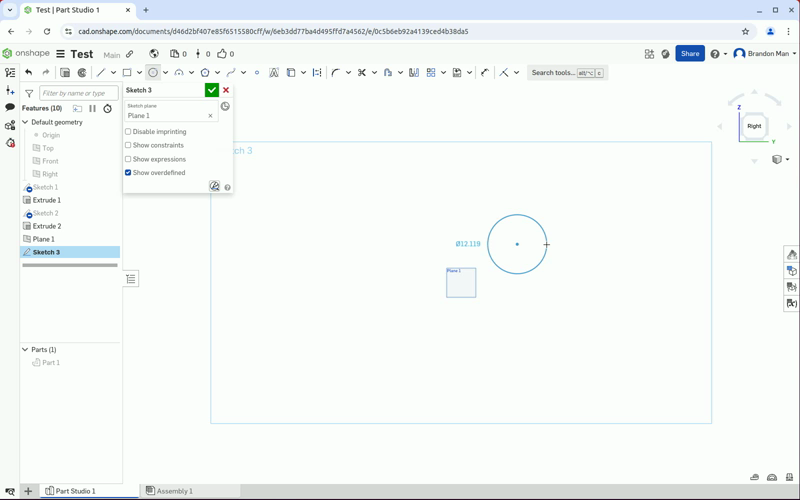
click(546, 244)
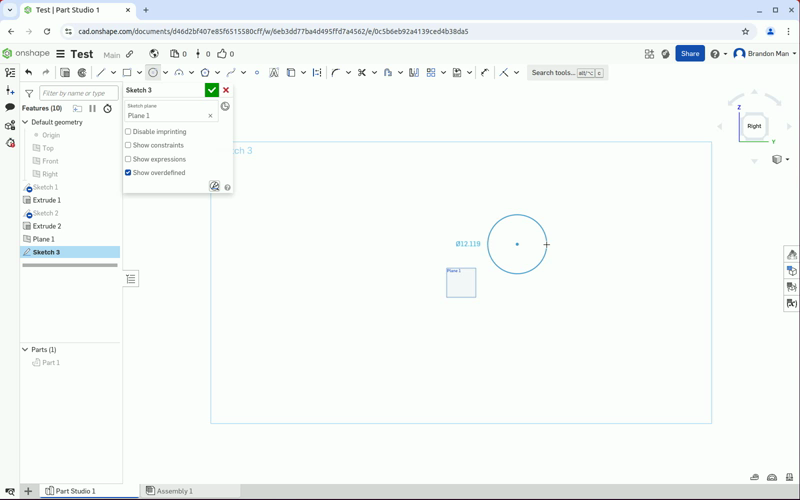
key(esc)
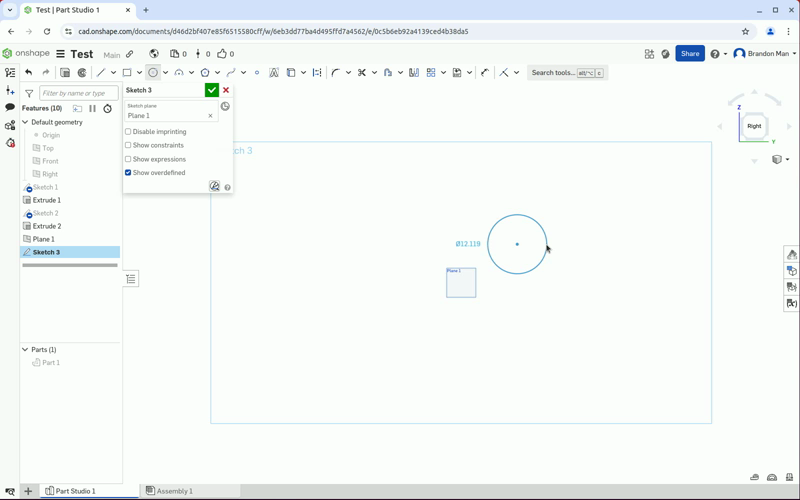
mouse_move(525, 239)
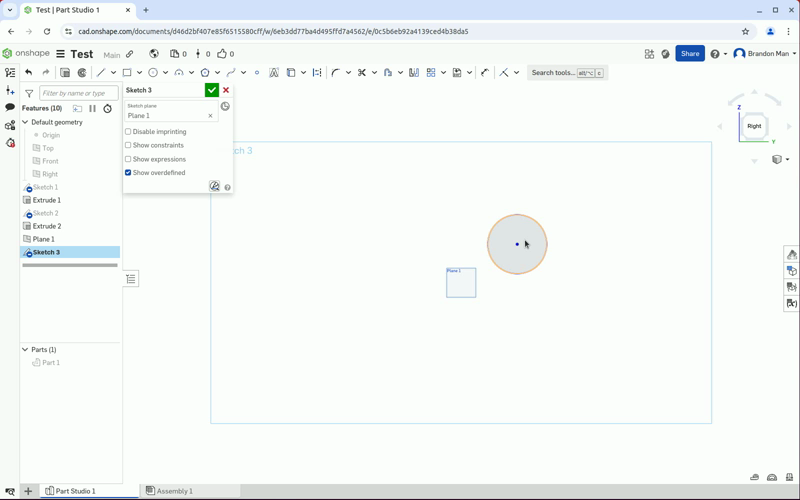
click(525, 239)
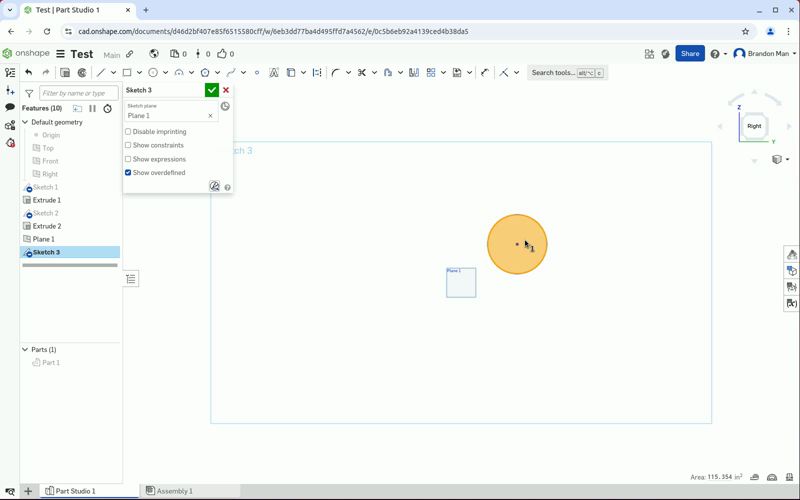
mouse_move(73, 352)
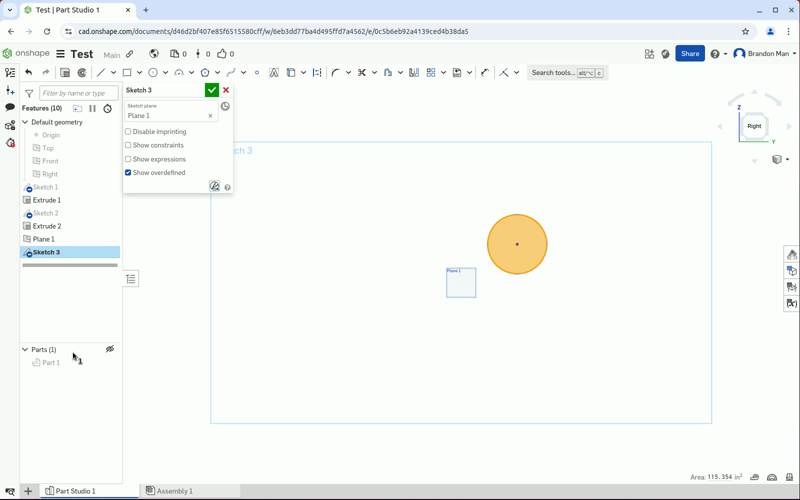
key(shift+y)
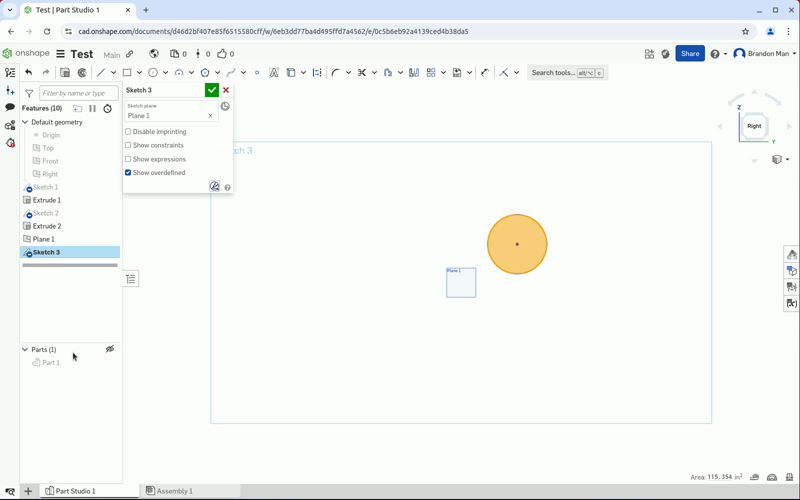
key(shift+e)
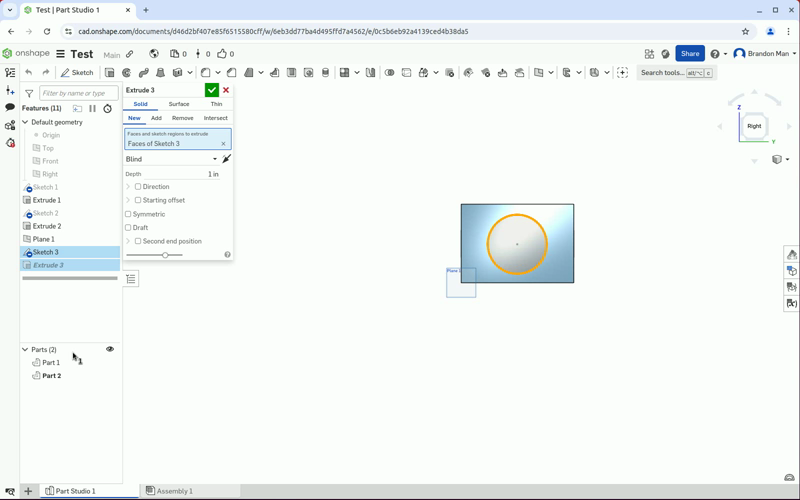
mouse_move(143, 106)
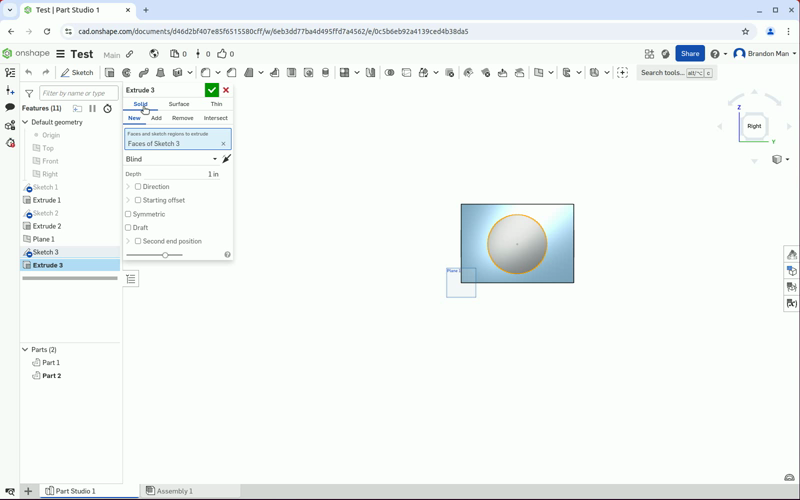
click(143, 106)
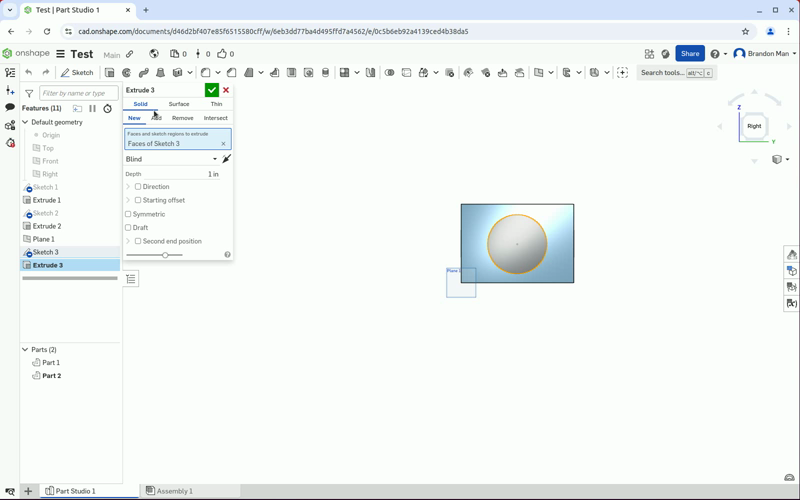
mouse_move(186, 120)
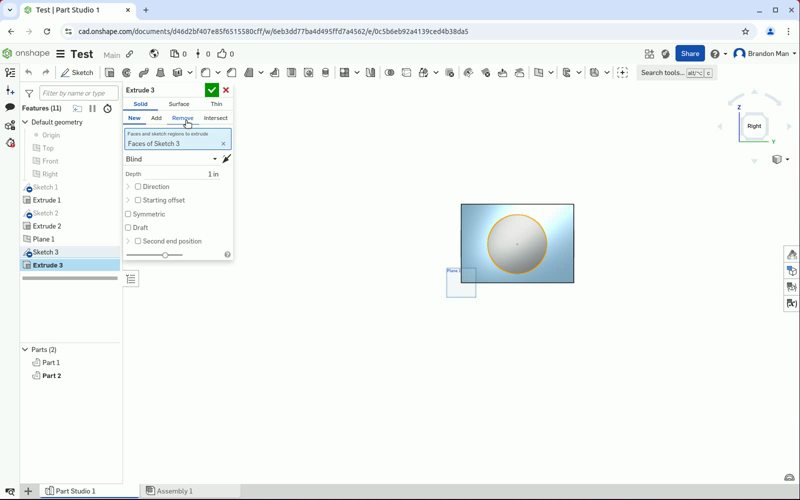
click(186, 120)
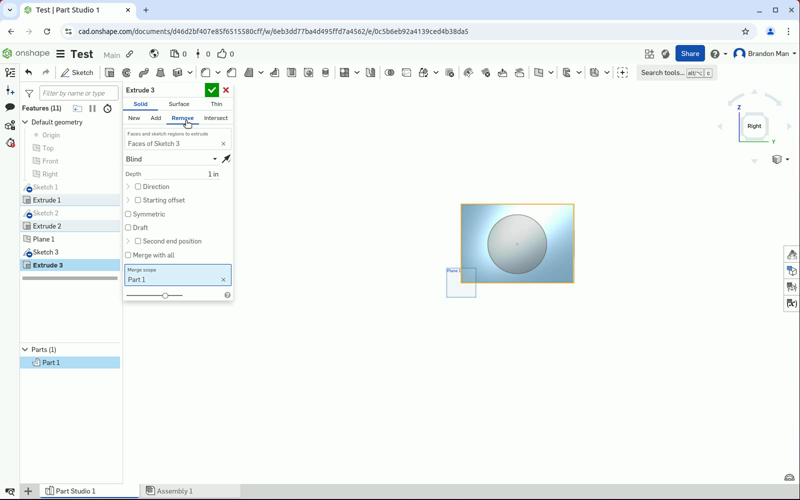
key(tab, 4)
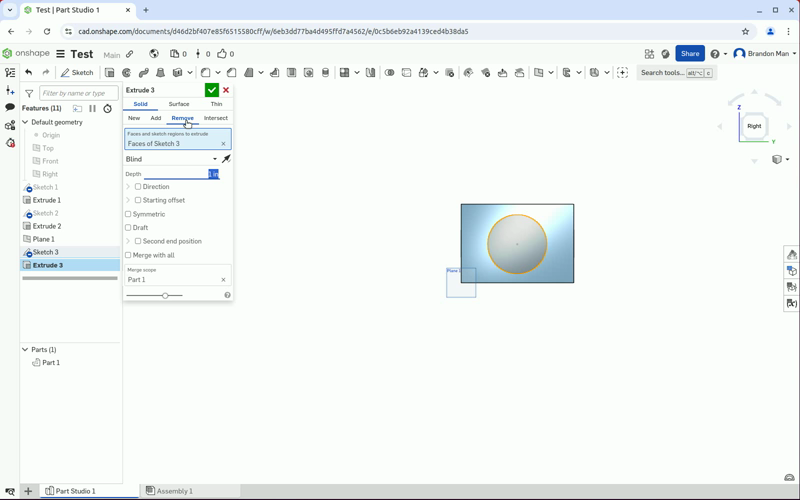
text(19.016)
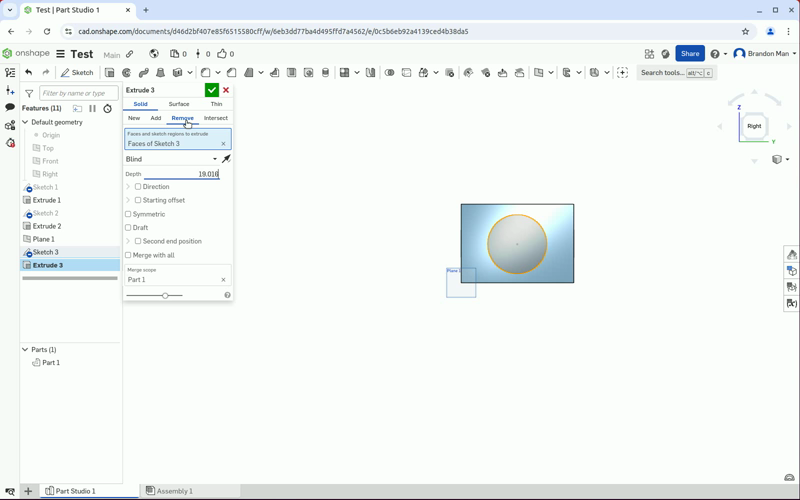
key(tab, 6)
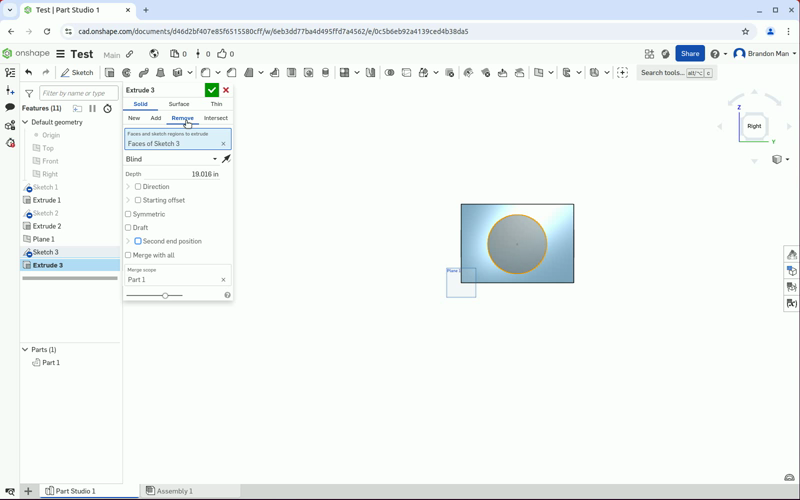
key(space)
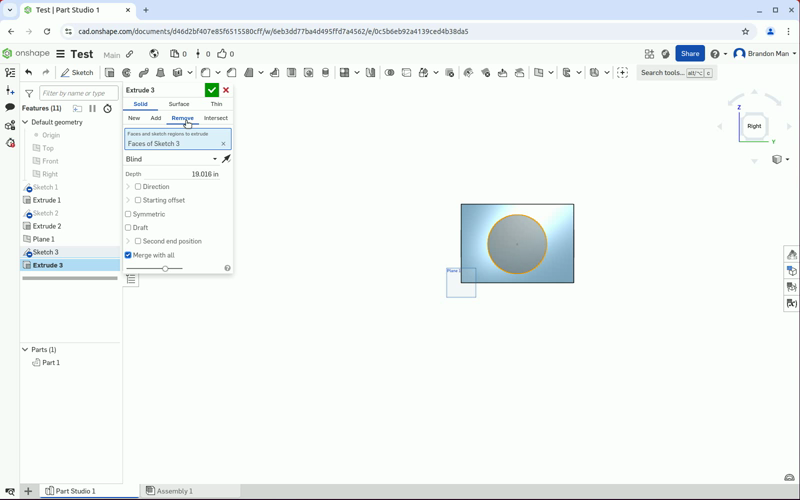
key(enter)
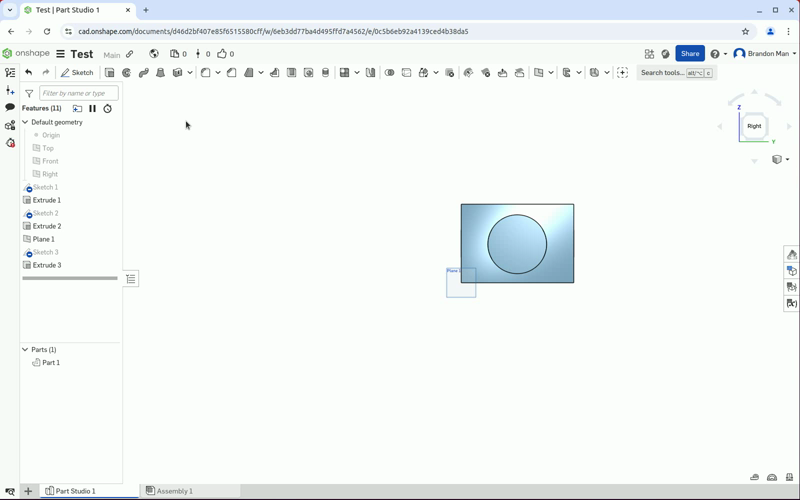
key(shift+h)
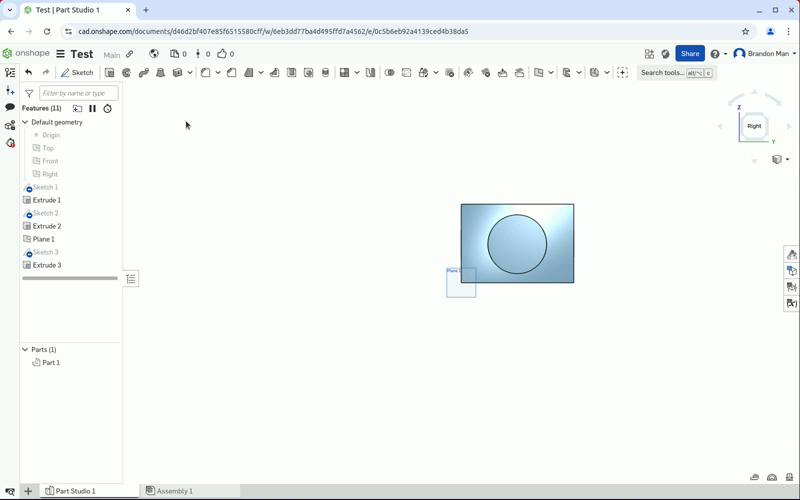
key(shift+h)
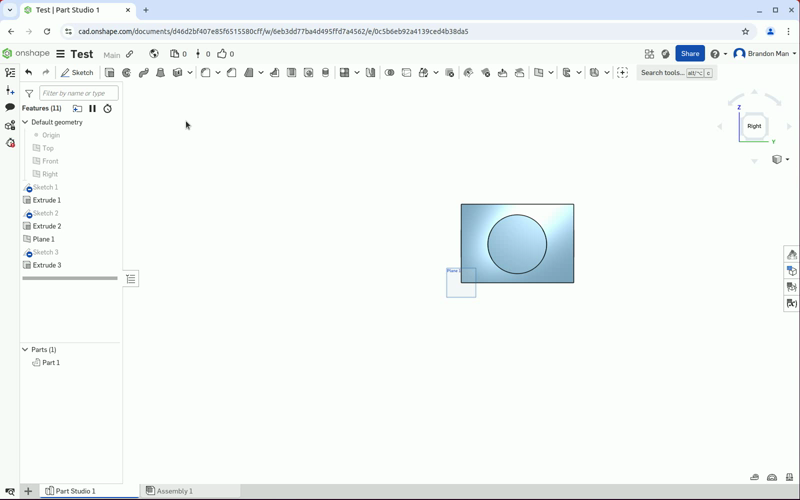
key(shift+7)
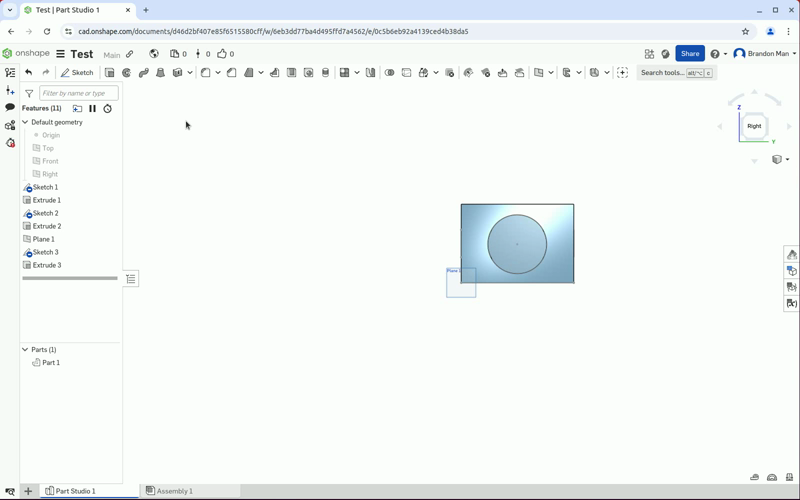
key(right, 2)
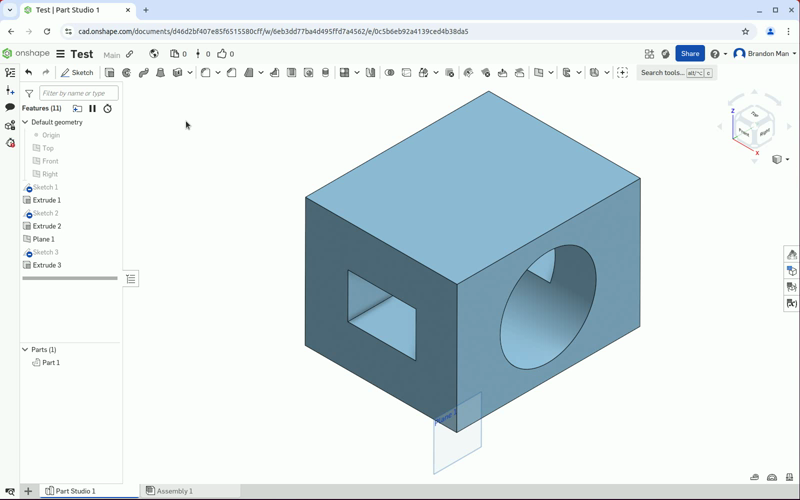
key(down, 2)
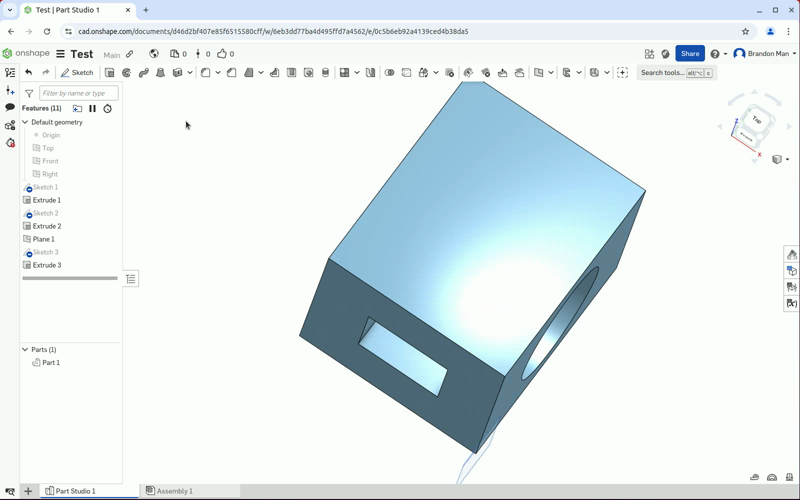
key(up, 2)
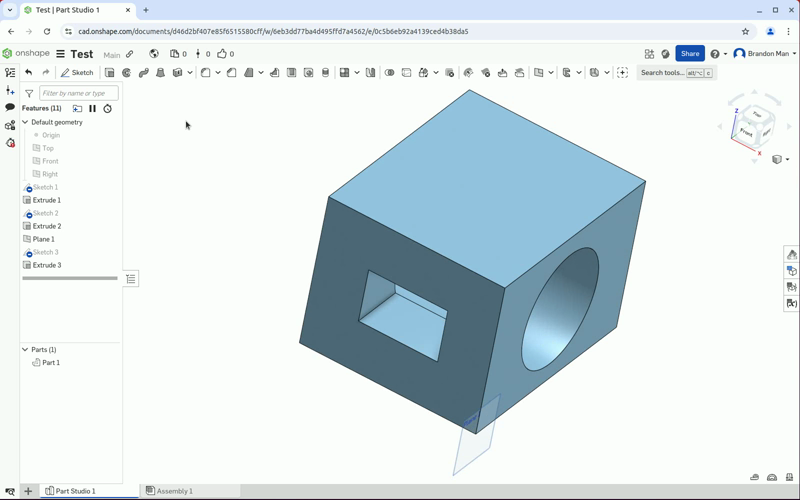
key(left, 2)
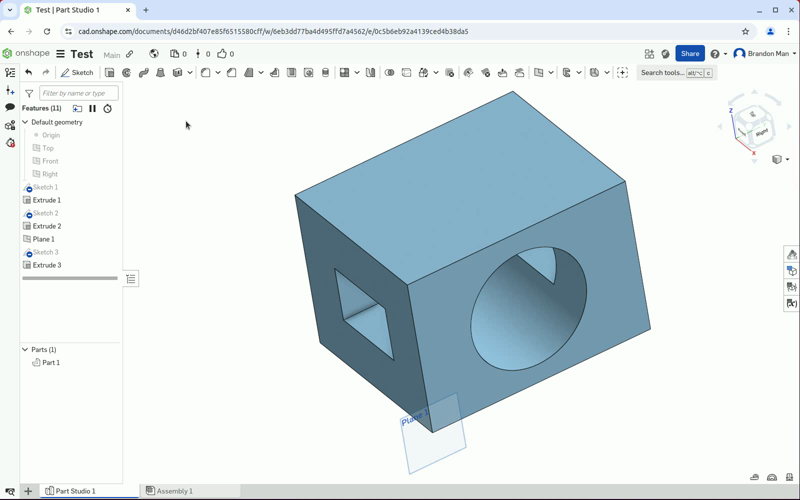
mouse_move(73, 189)
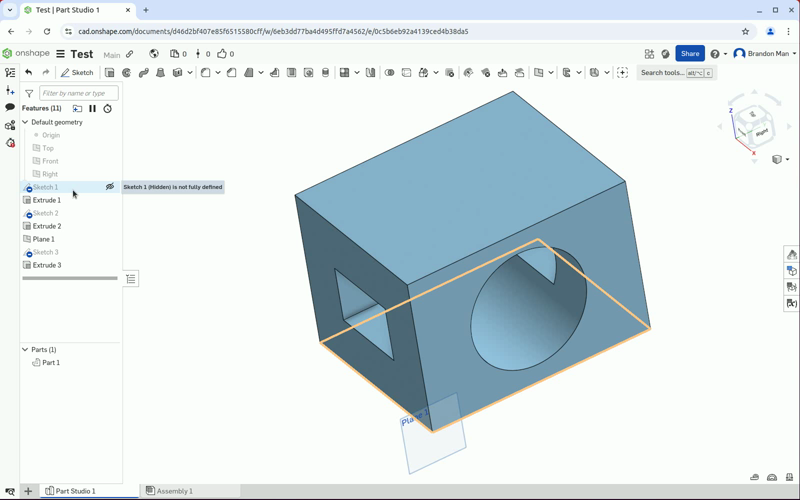
click(73, 189)